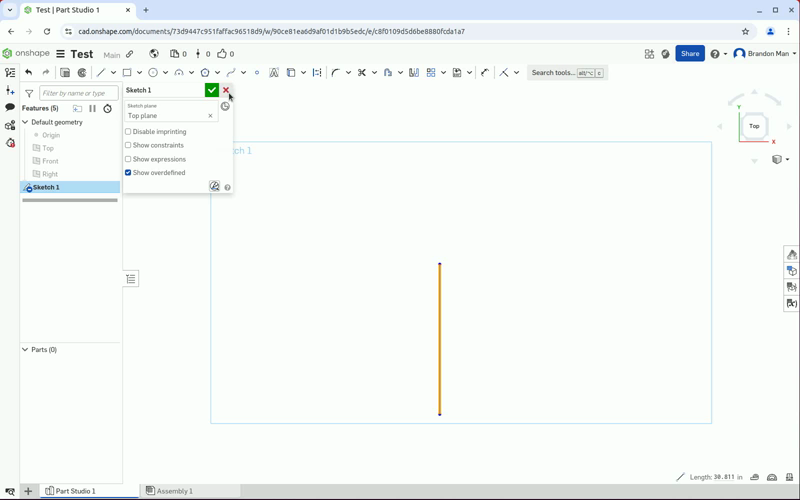
key(shift+h)
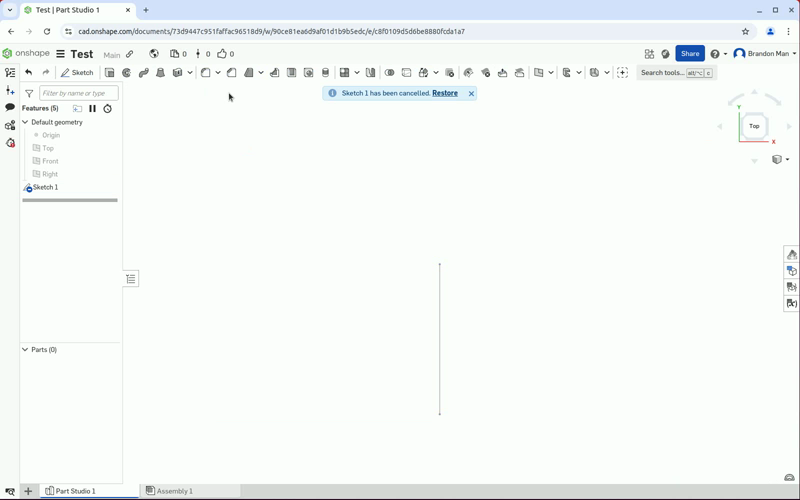
key(shift+s)
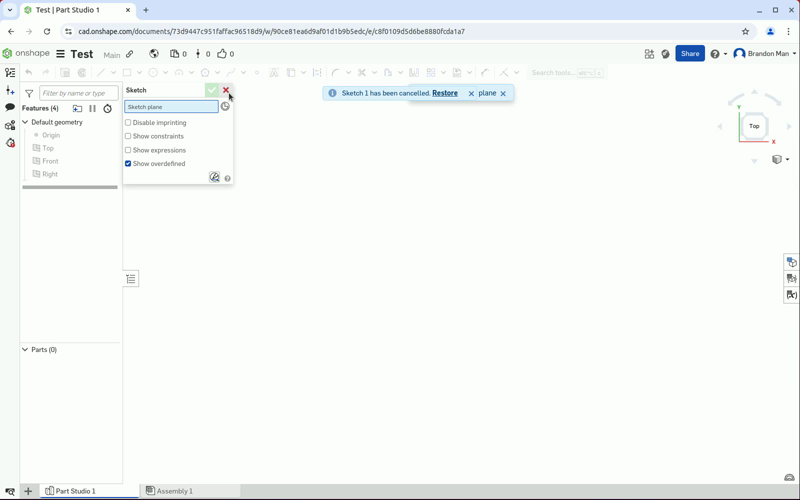
mouse_move(73, 150)
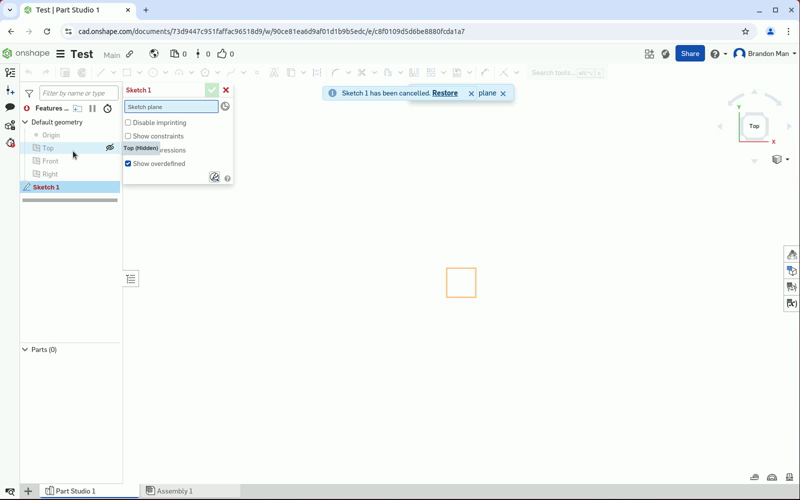
click(73, 150)
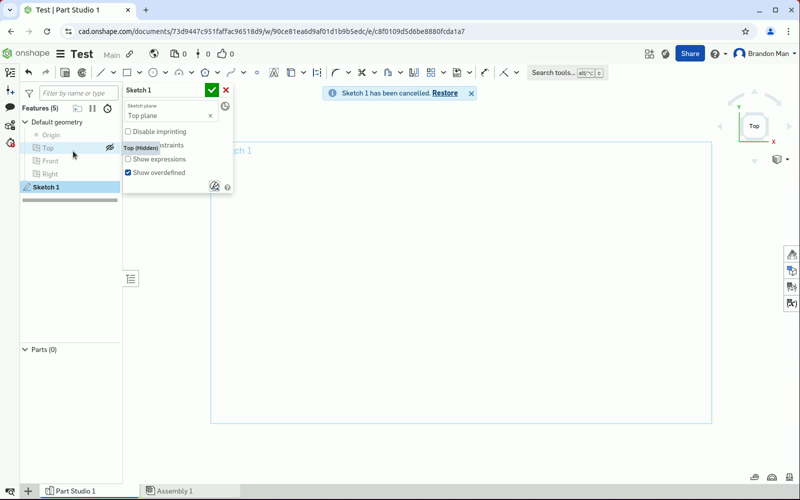
mouse_move(73, 352)
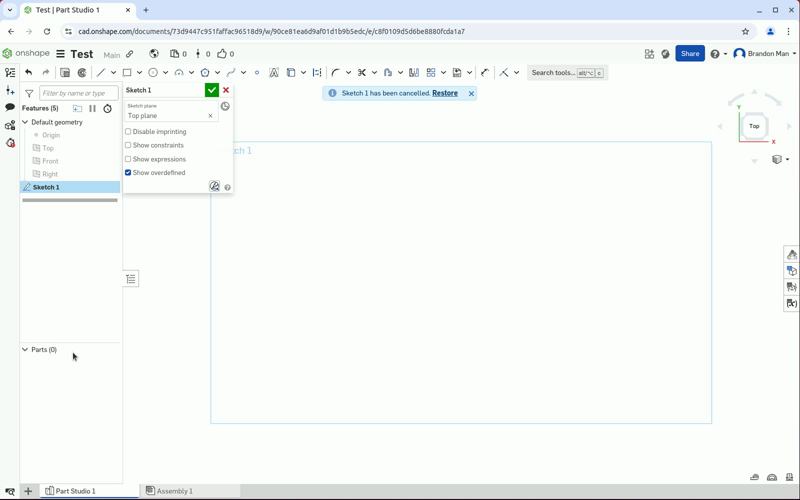
key(y)
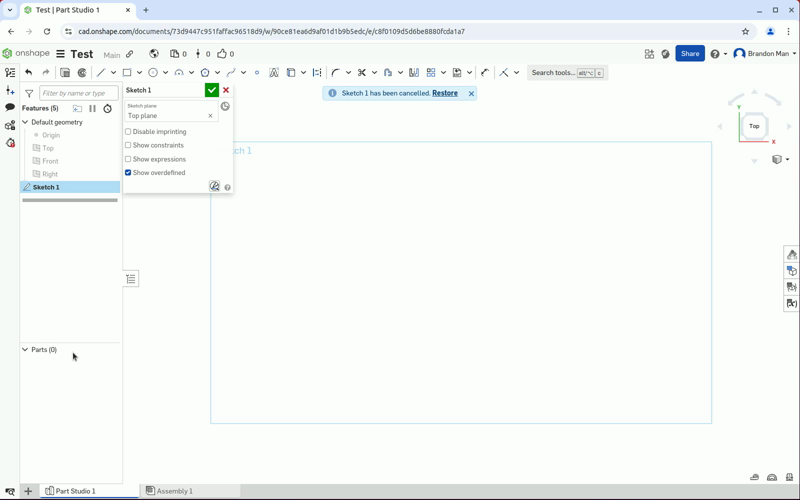
key(l)
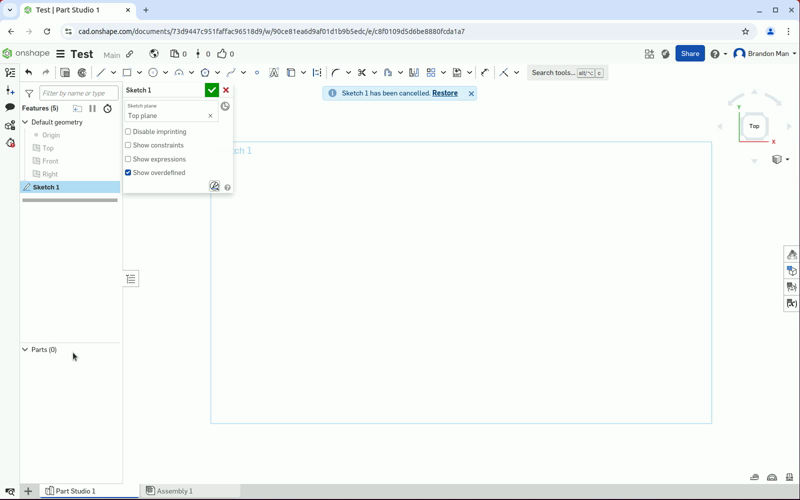
key_down(shift)
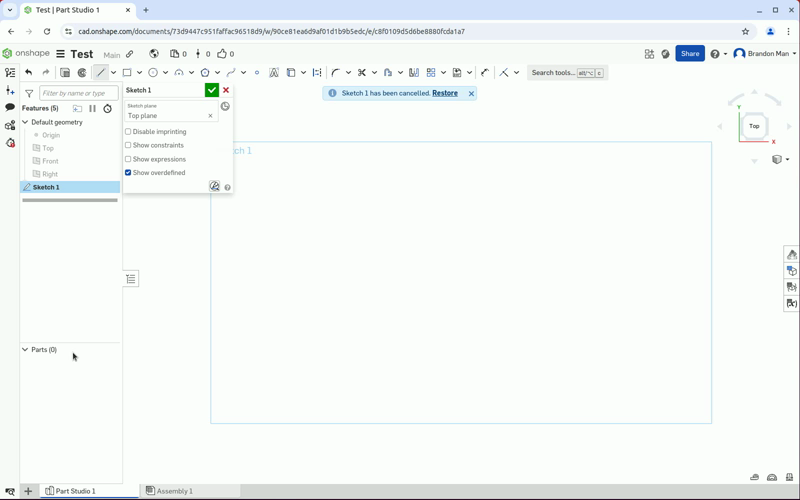
mouse_move(411, 334)
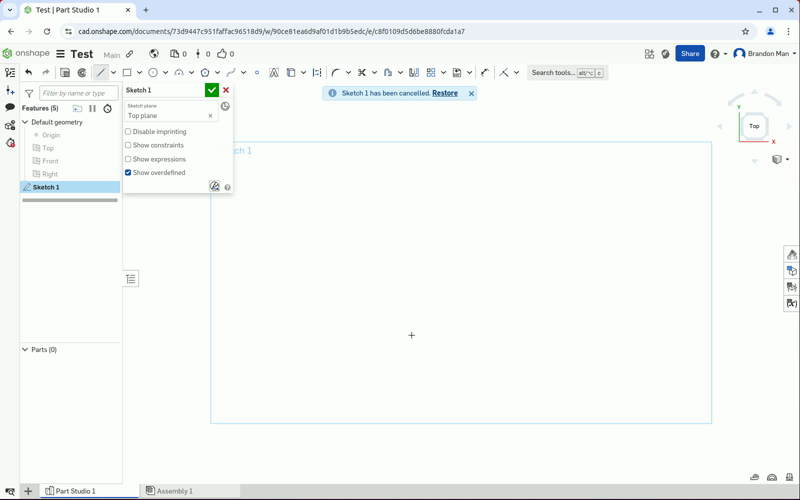
click(411, 334)
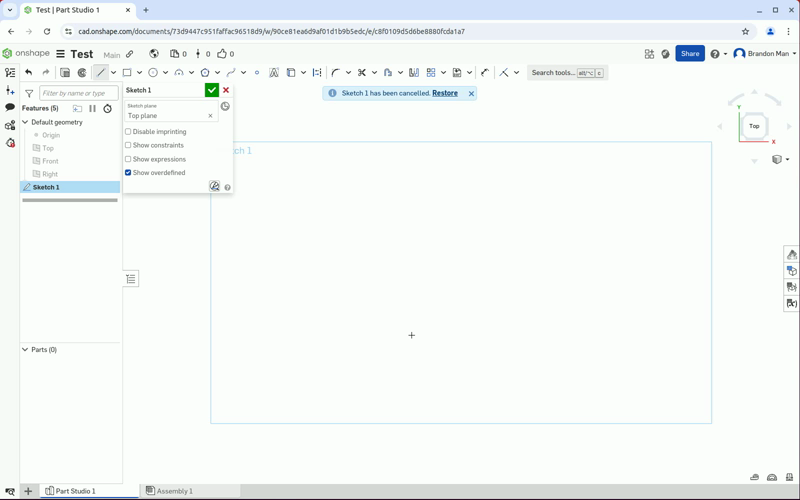
key_up(shift)
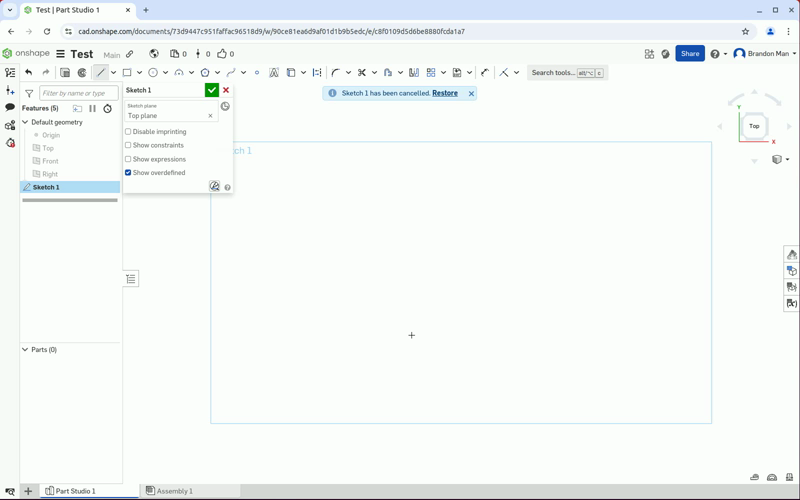
key_down(shift)
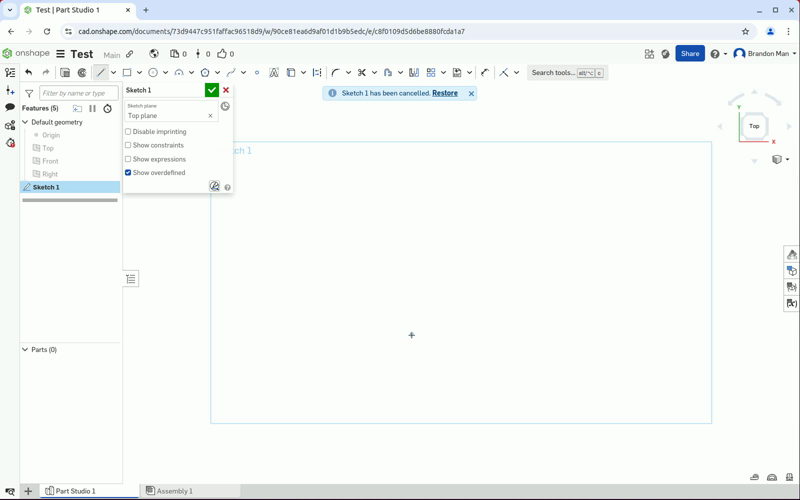
mouse_move(510, 334)
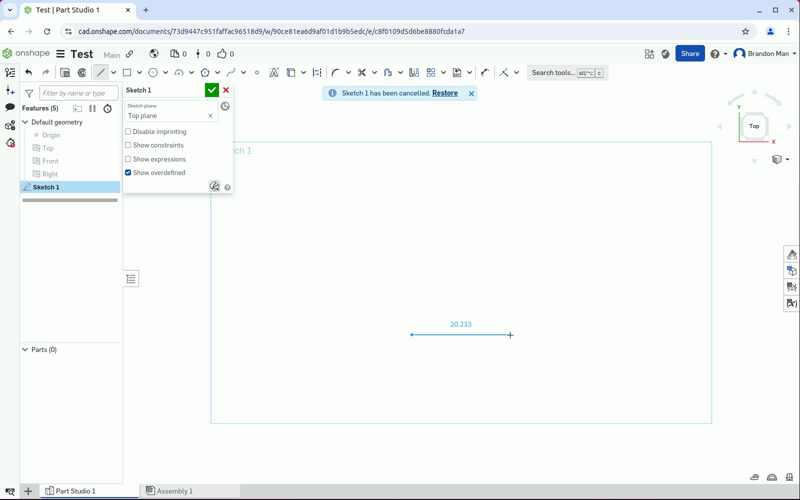
click(510, 334)
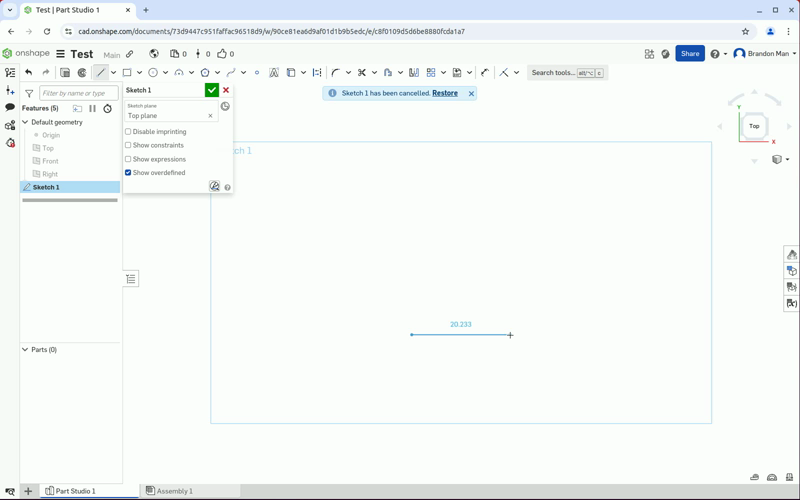
key_up(shift)
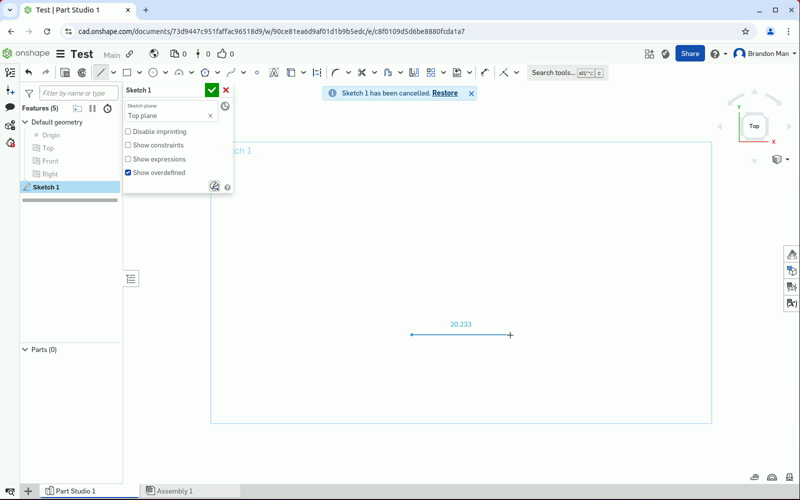
key_down(shift)
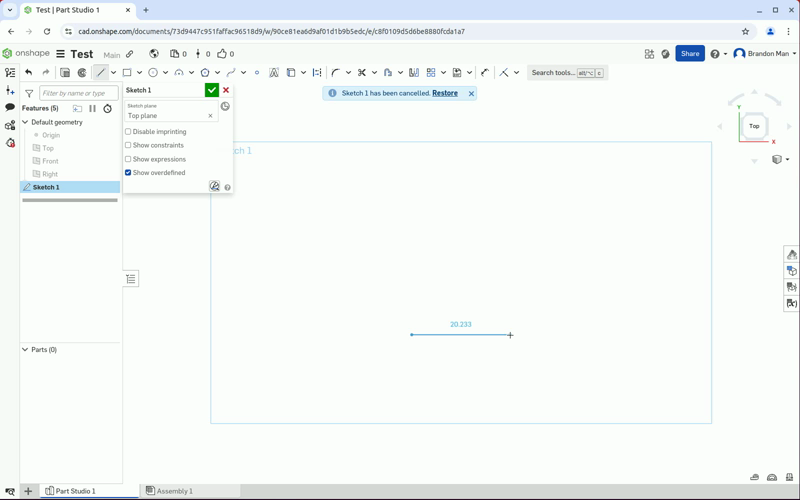
mouse_move(510, 232)
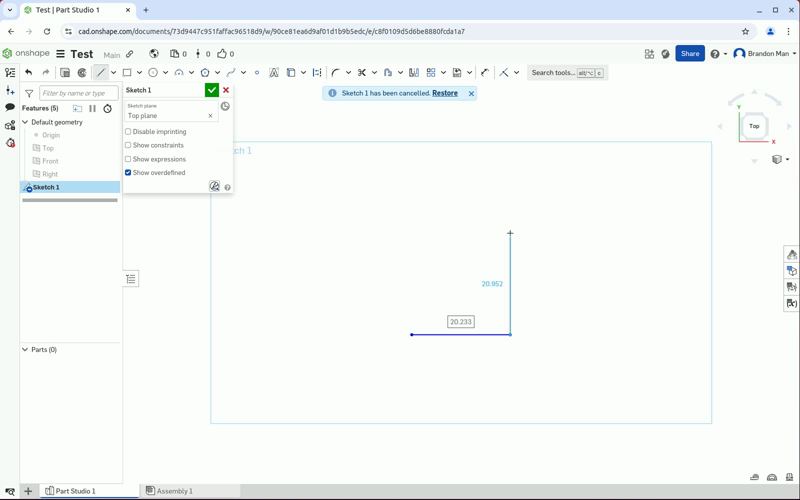
click(510, 232)
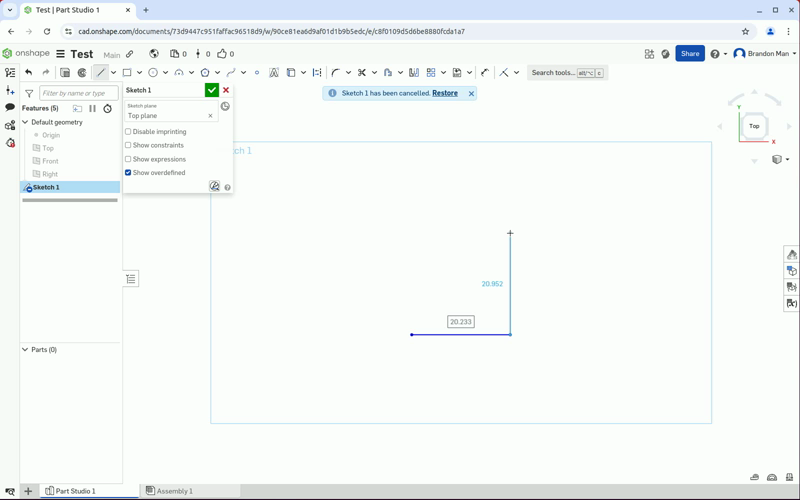
key_up(shift)
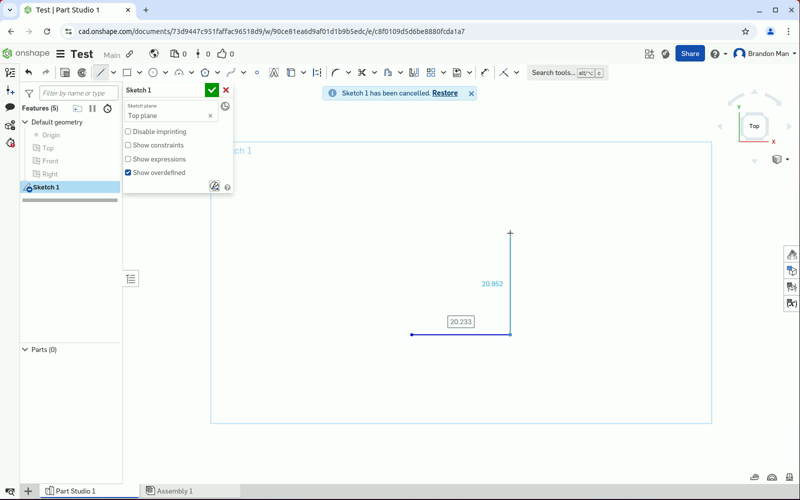
key_down(shift)
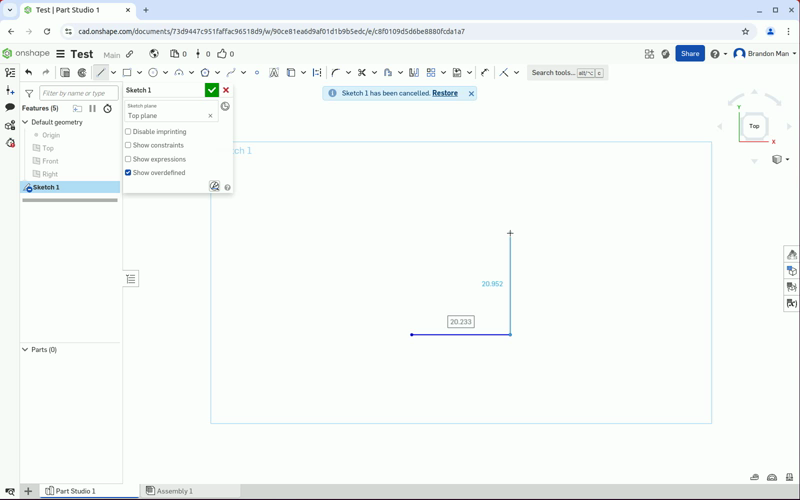
mouse_move(411, 232)
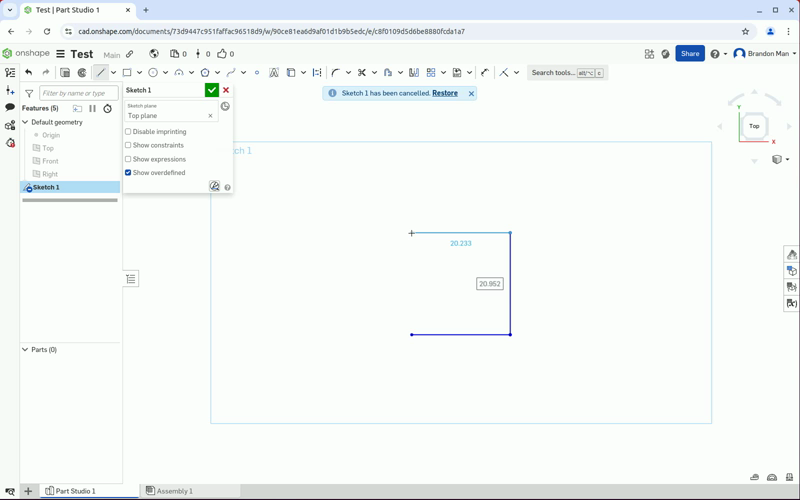
click(411, 232)
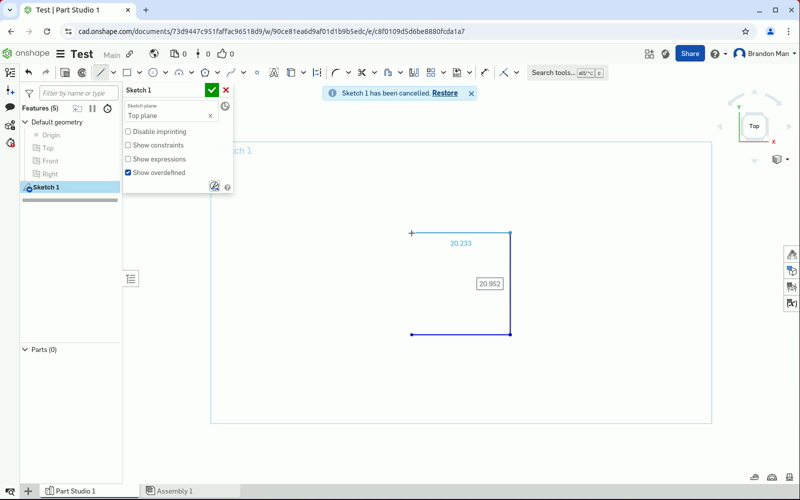
key_up(shift)
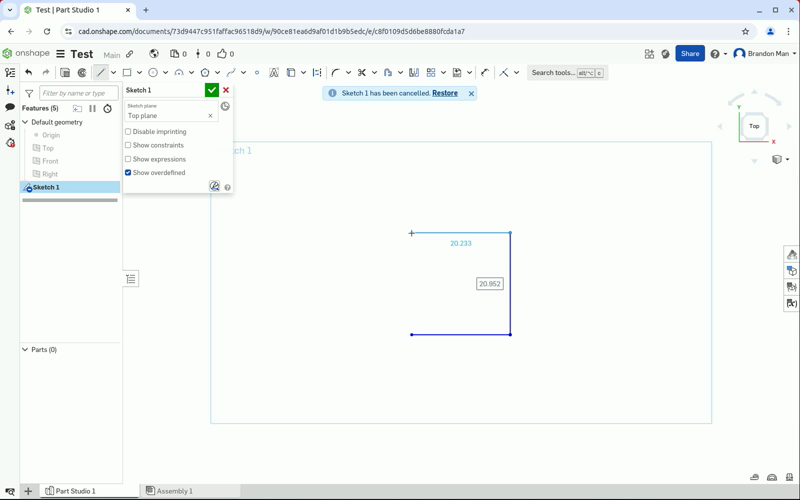
key_down(shift)
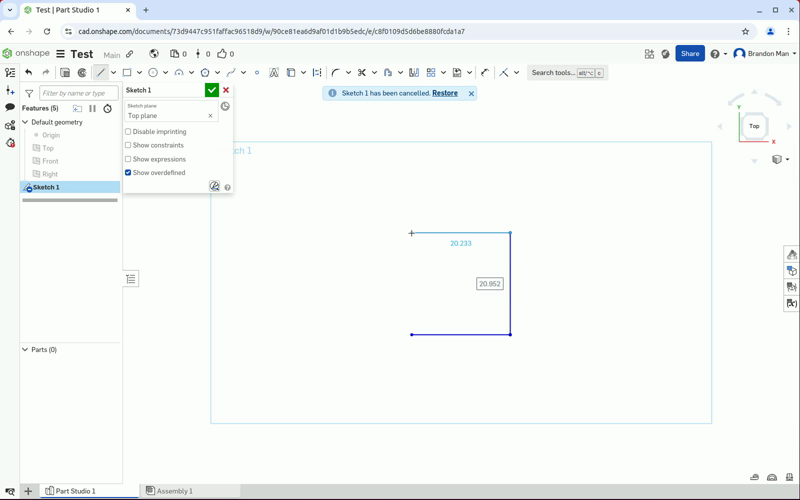
mouse_move(411, 334)
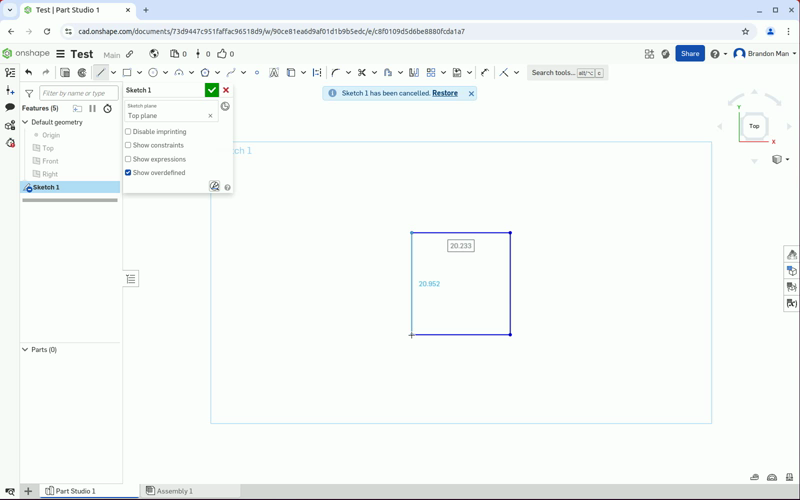
key_up(shift)
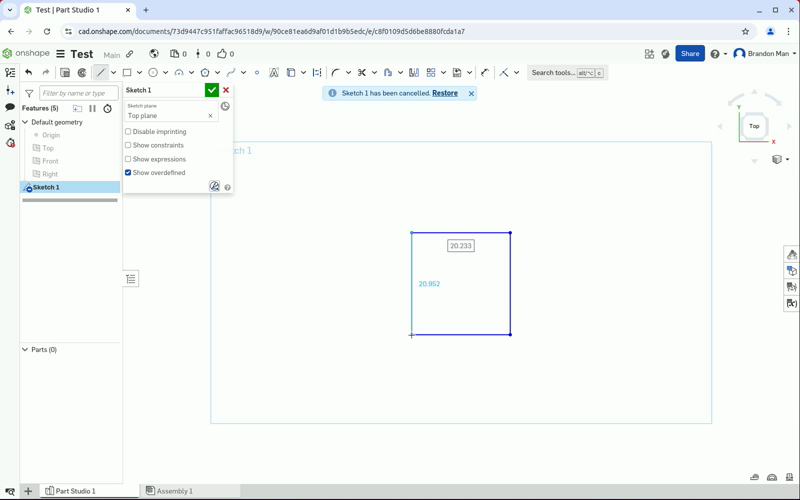
click(411, 334)
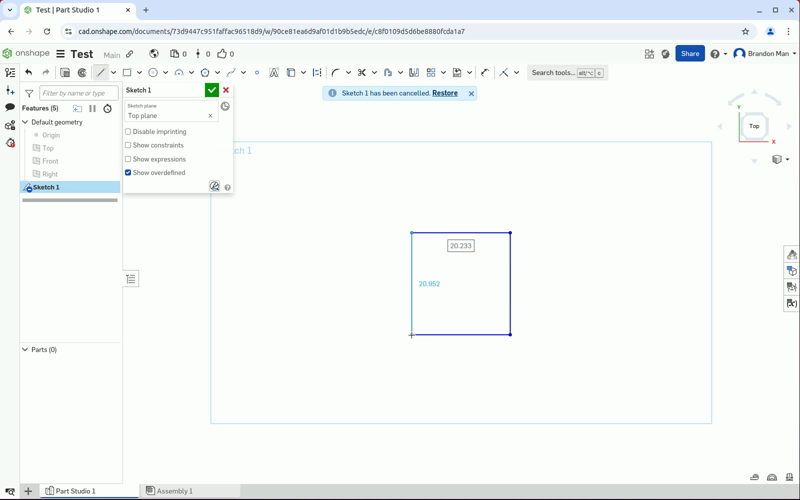
key(esc)
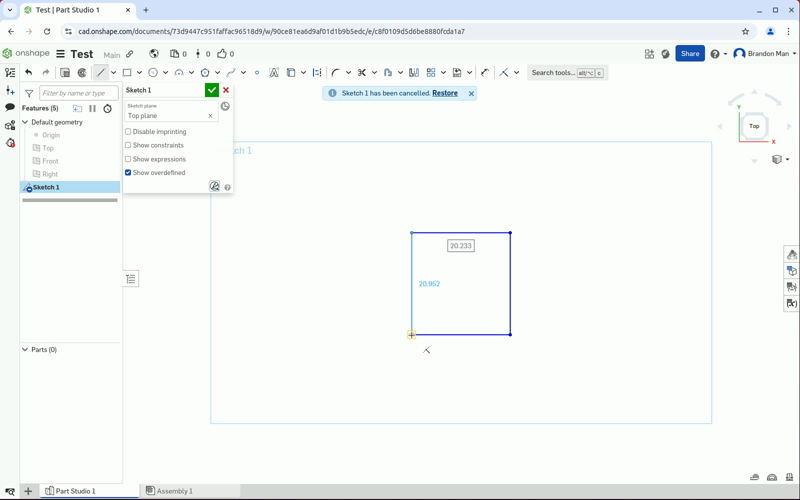
mouse_move(485, 319)
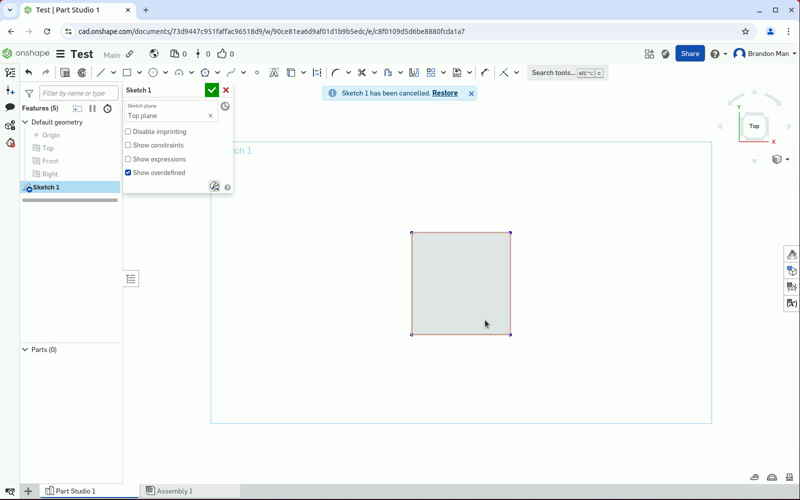
click(485, 319)
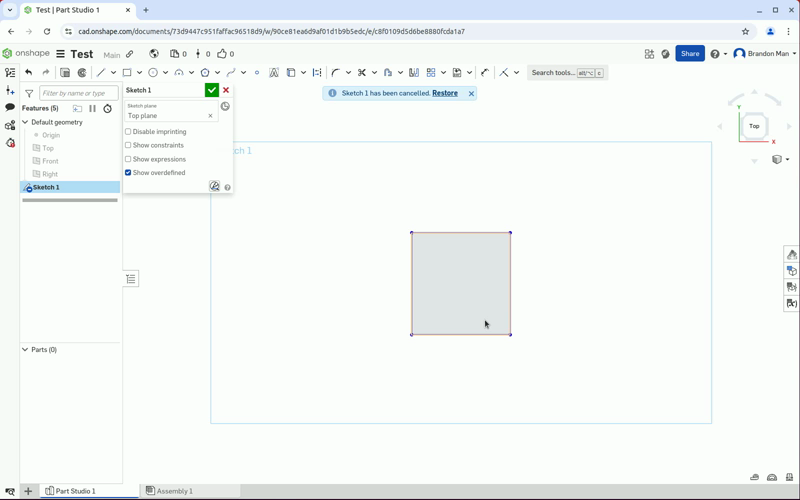
mouse_move(73, 352)
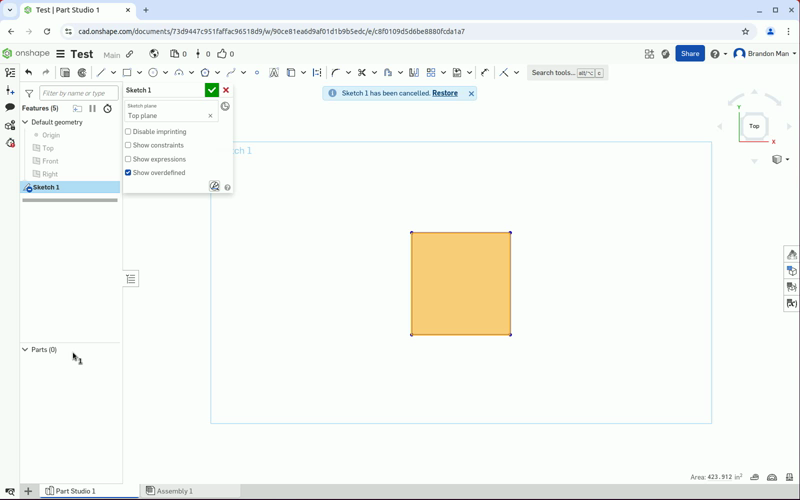
key(shift+y)
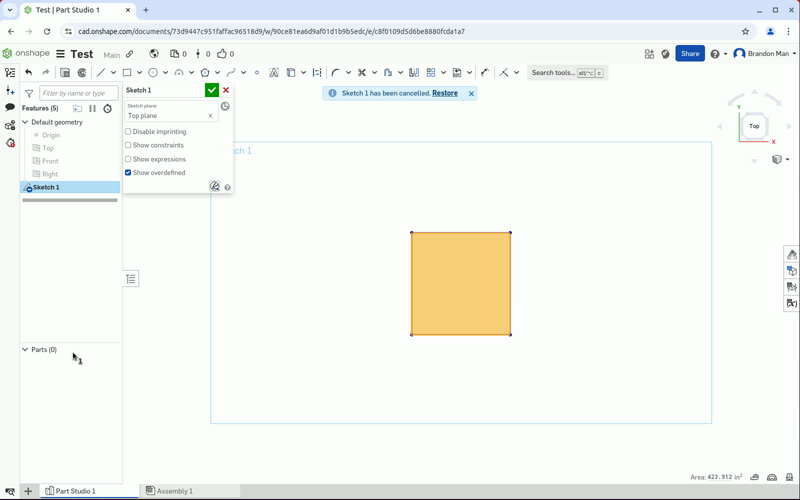
key(shift+e)
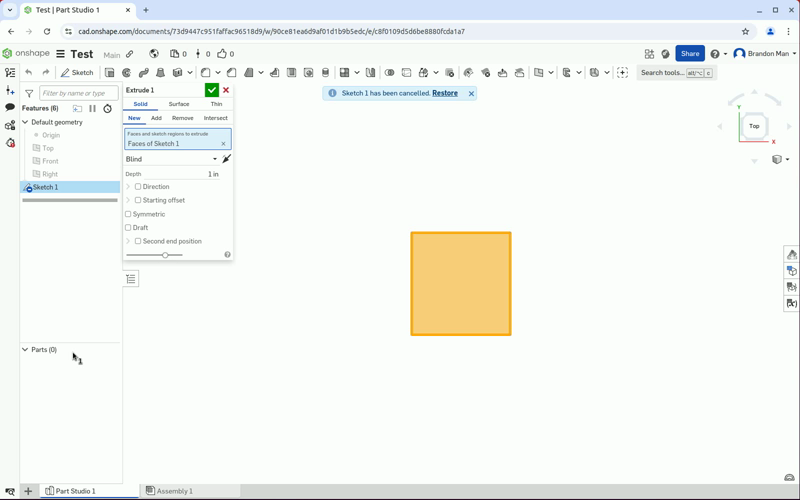
mouse_move(143, 106)
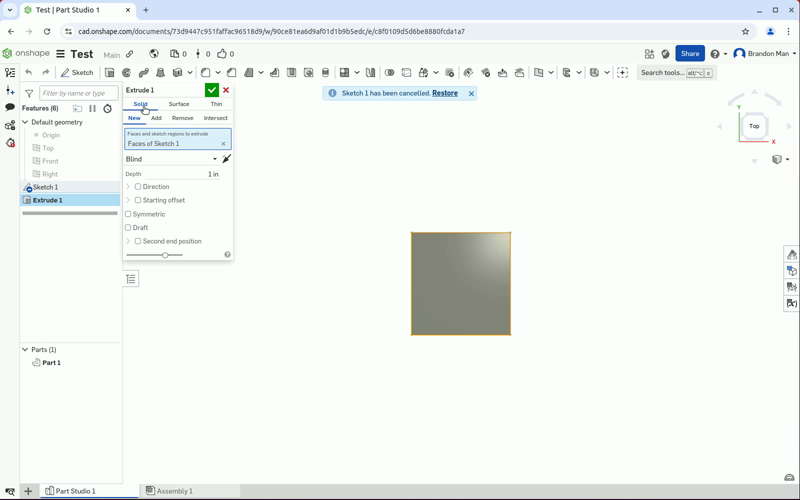
click(143, 106)
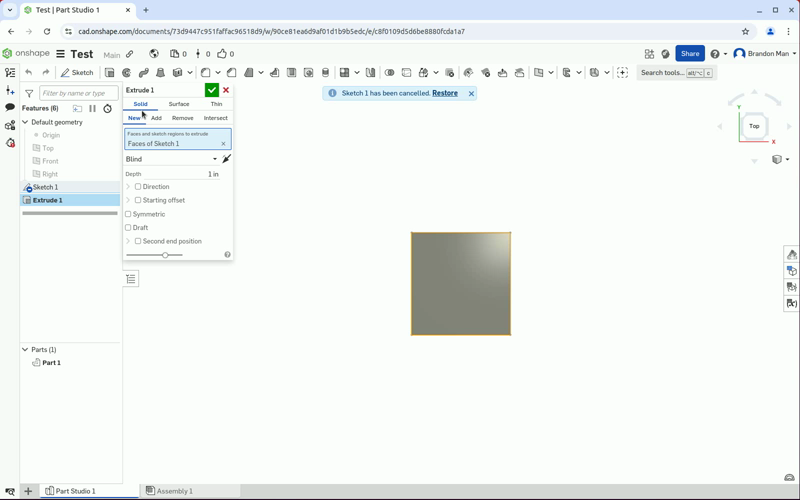
mouse_move(137, 120)
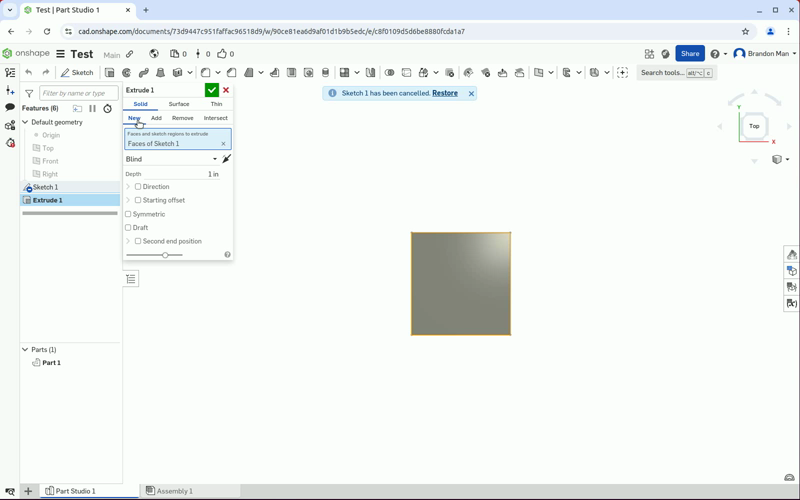
click(137, 120)
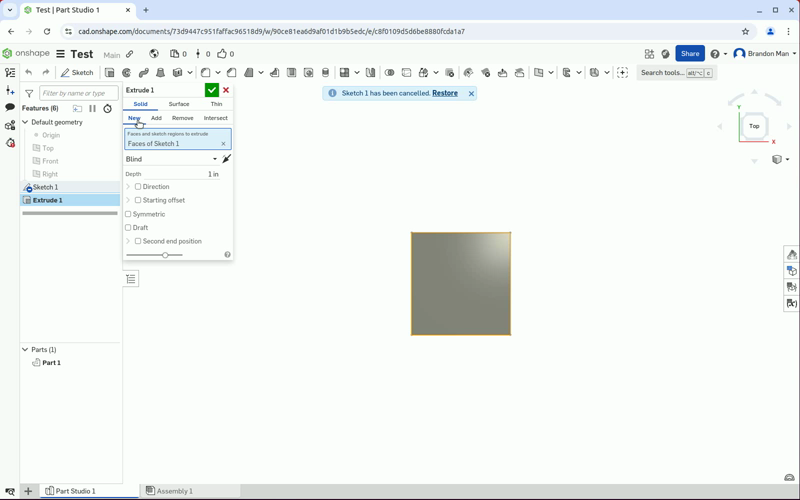
key(tab, 4)
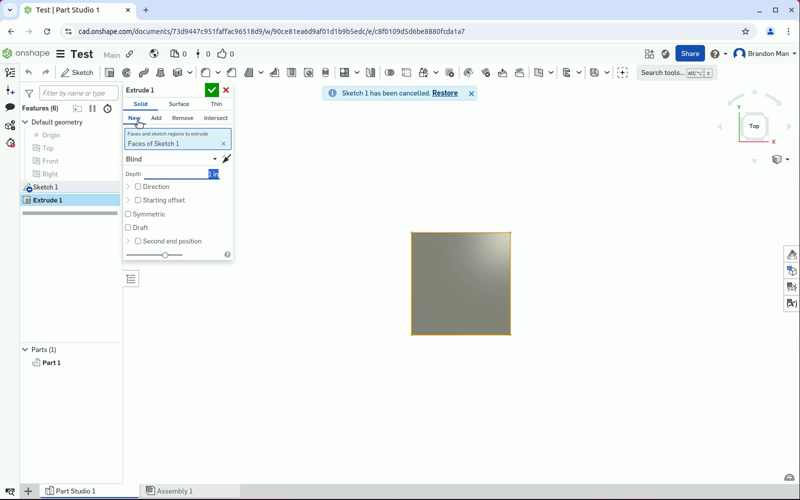
text(-4.574)
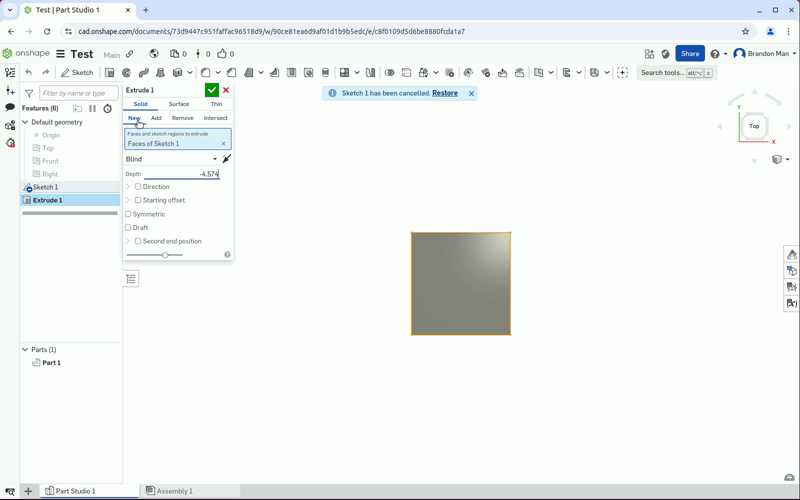
key(enter)
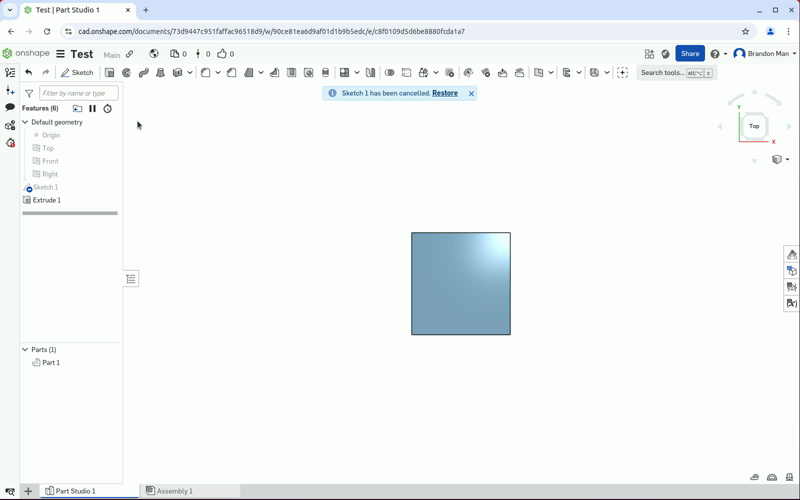
key(shift+h)
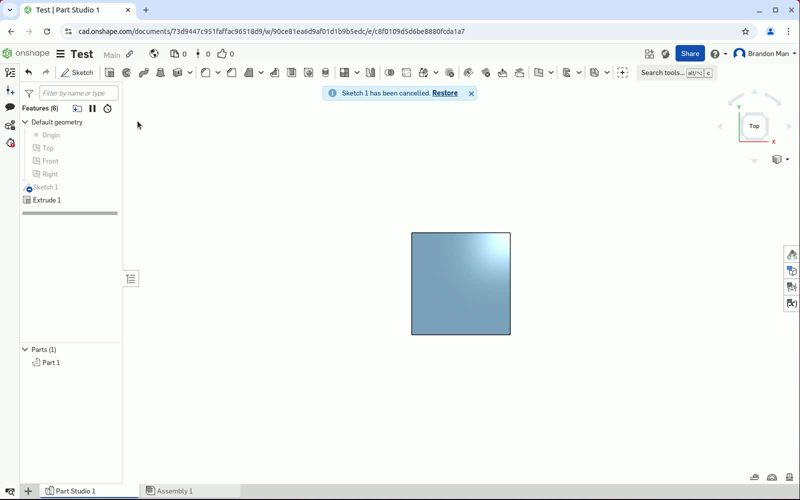
key(shift+h)
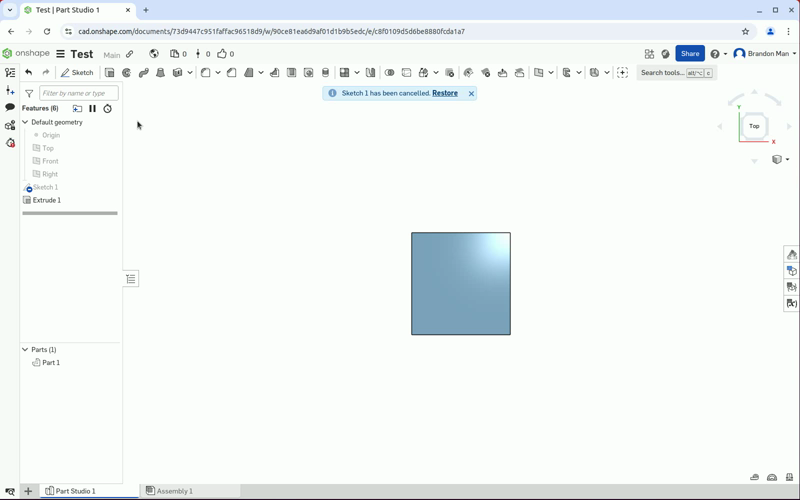
mouse_move(73, 189)
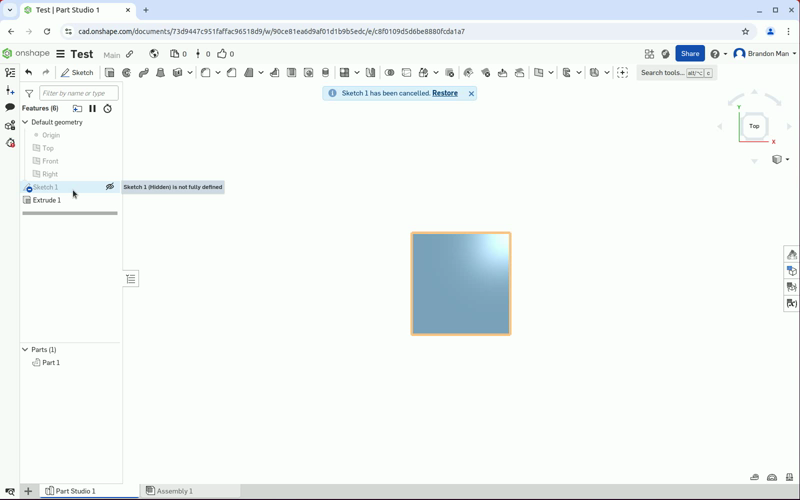
click(73, 189)
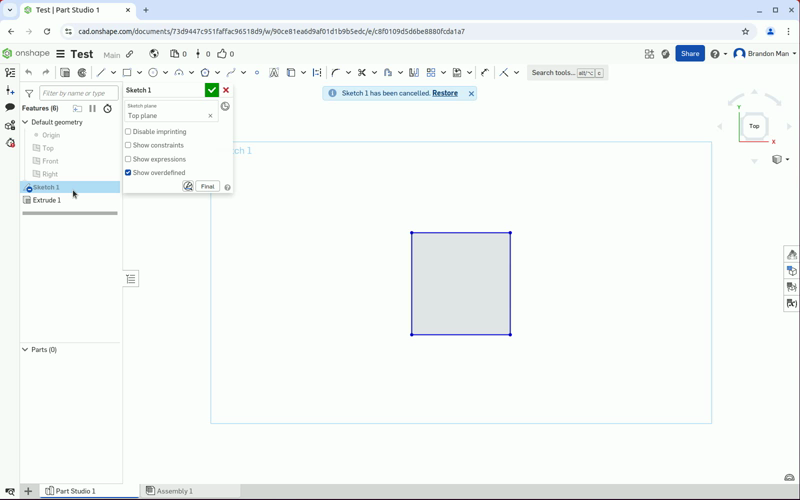
mouse_move(229, 92)
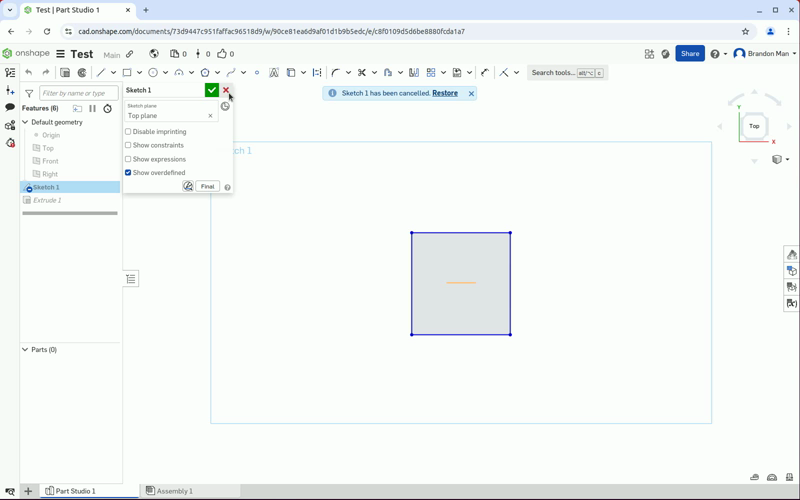
click(229, 92)
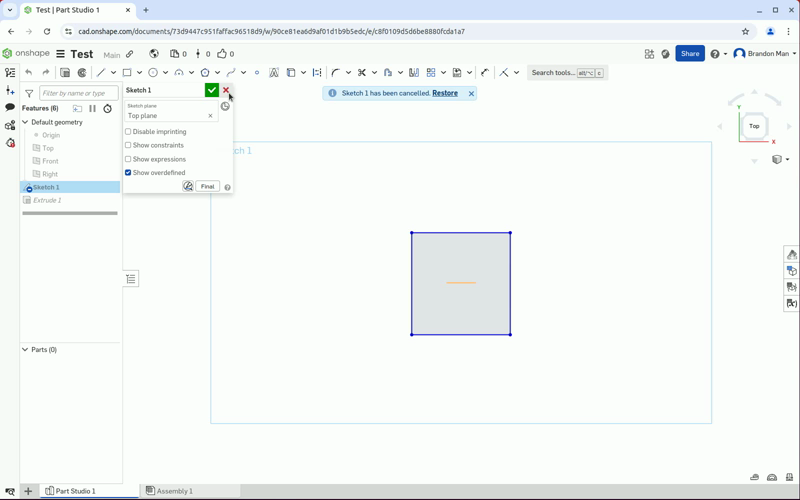
key(shift+s)
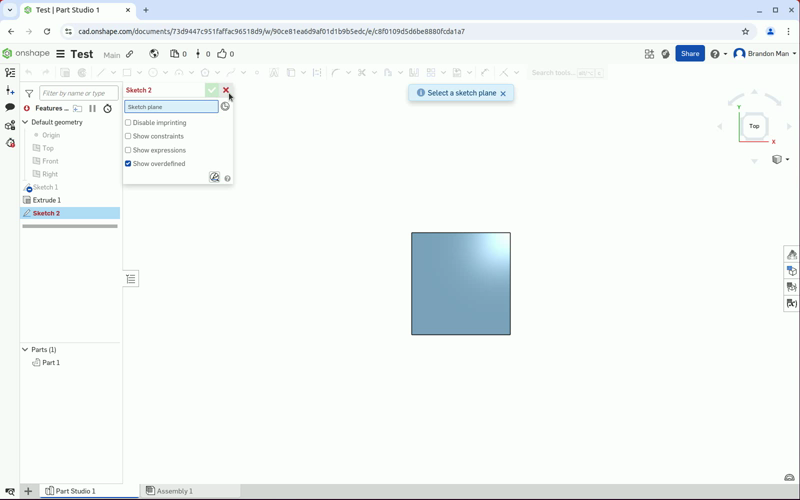
mouse_move(73, 150)
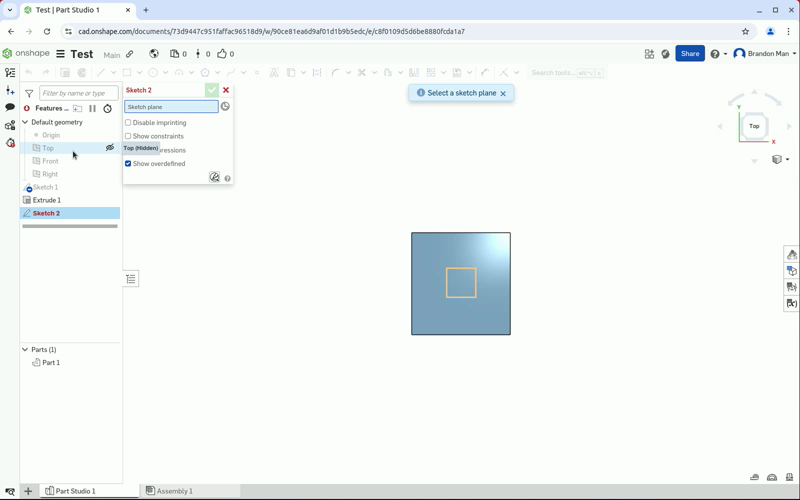
click(73, 150)
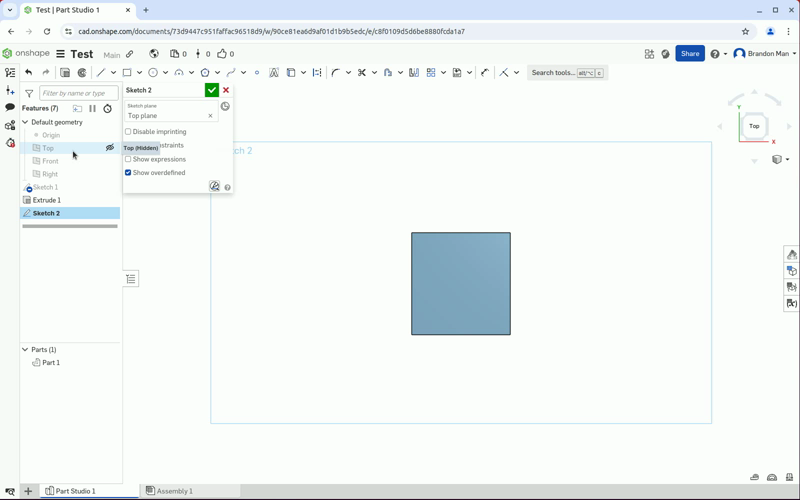
mouse_move(73, 352)
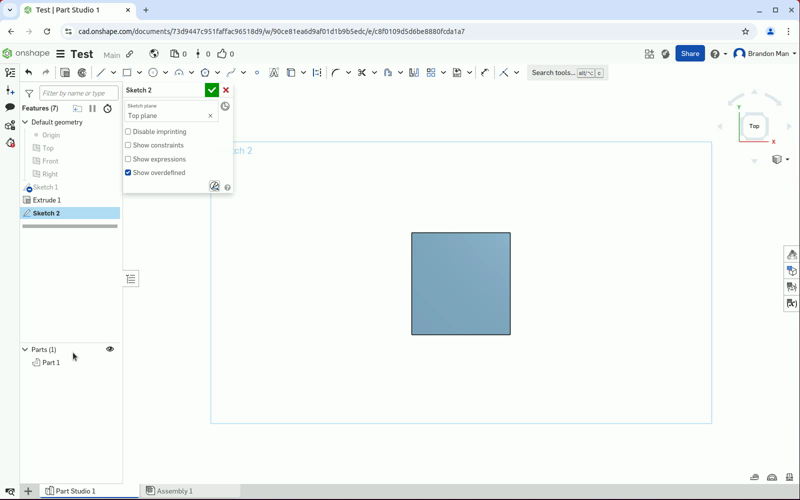
key(y)
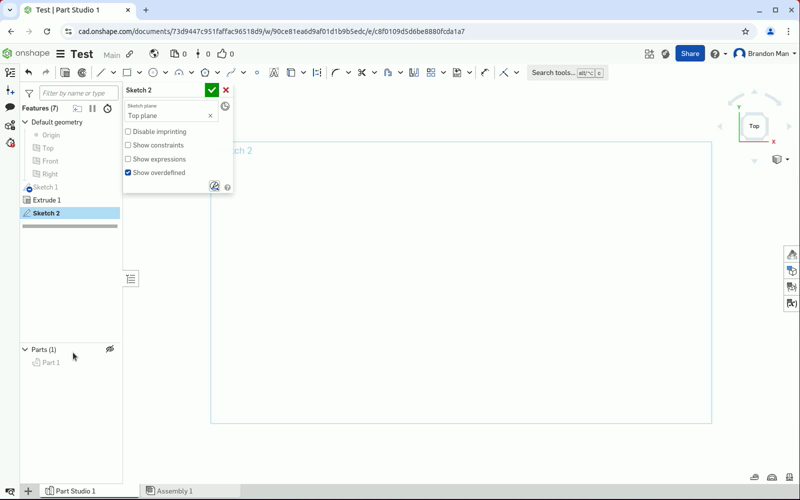
key(l)
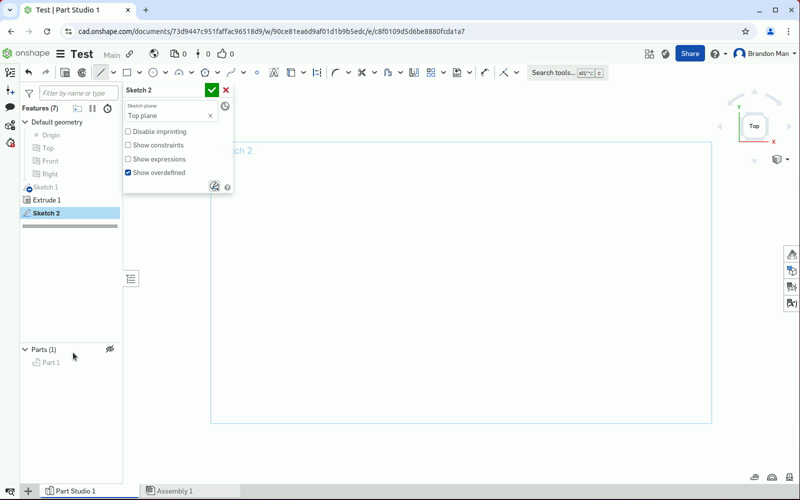
key_down(shift)
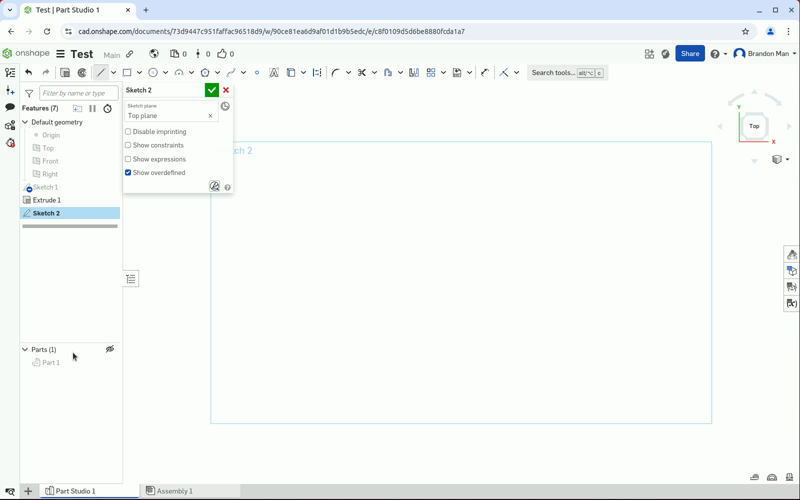
mouse_move(411, 334)
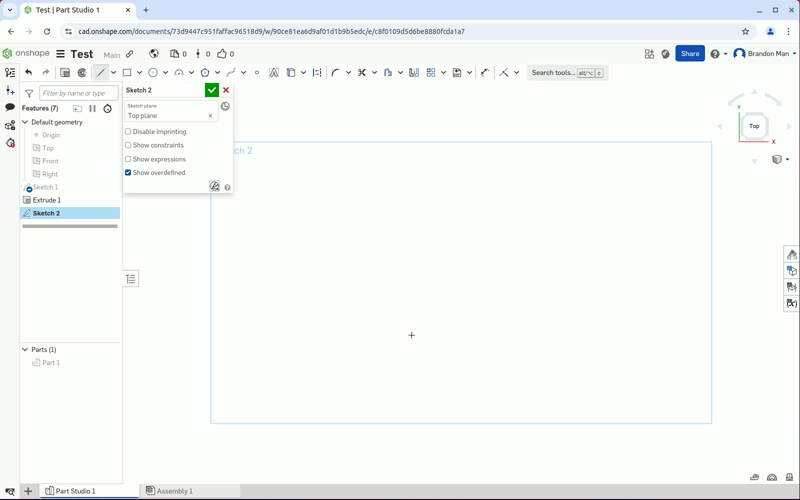
click(411, 334)
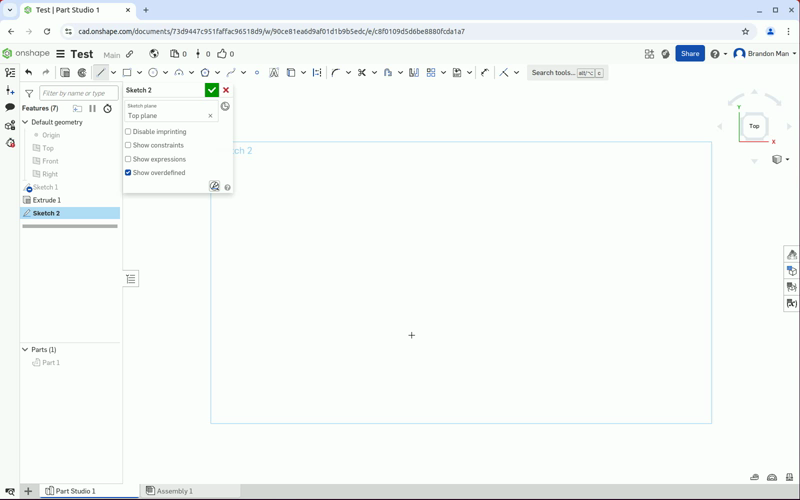
key_up(shift)
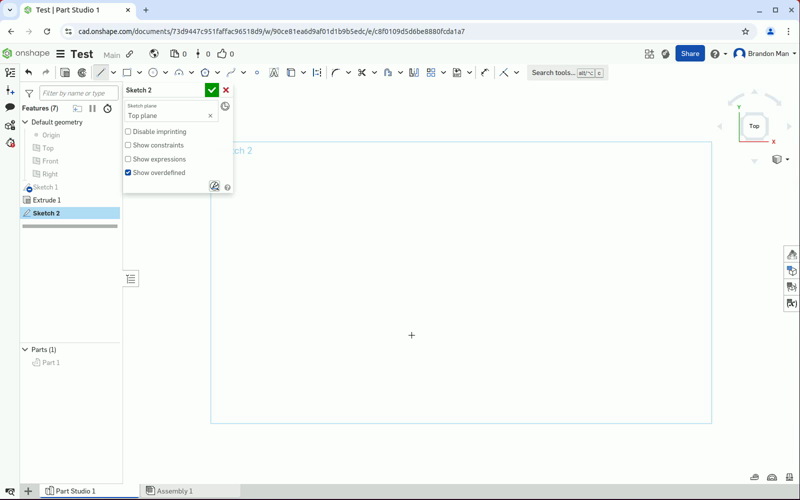
key_down(shift)
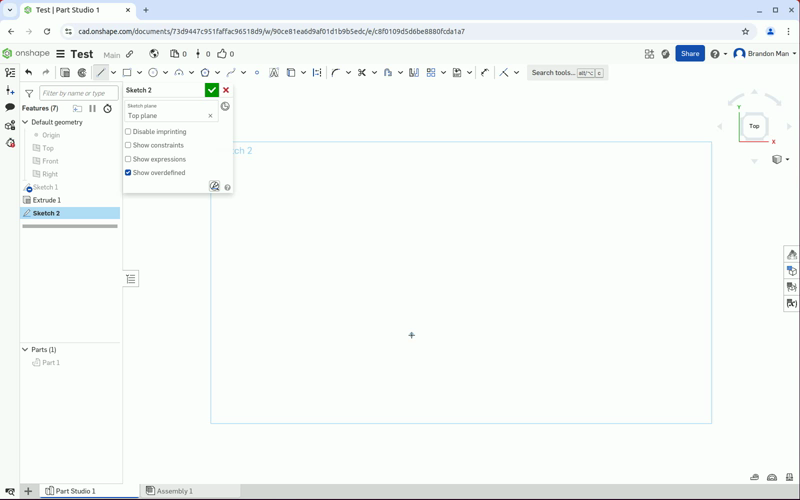
mouse_move(510, 334)
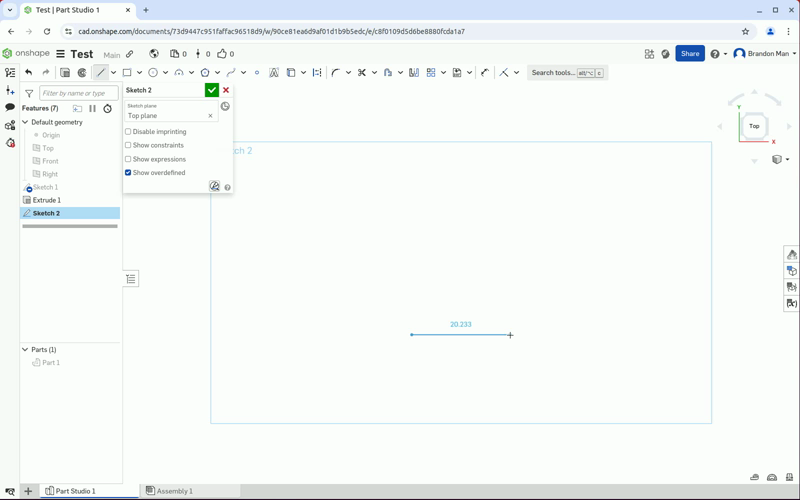
click(510, 334)
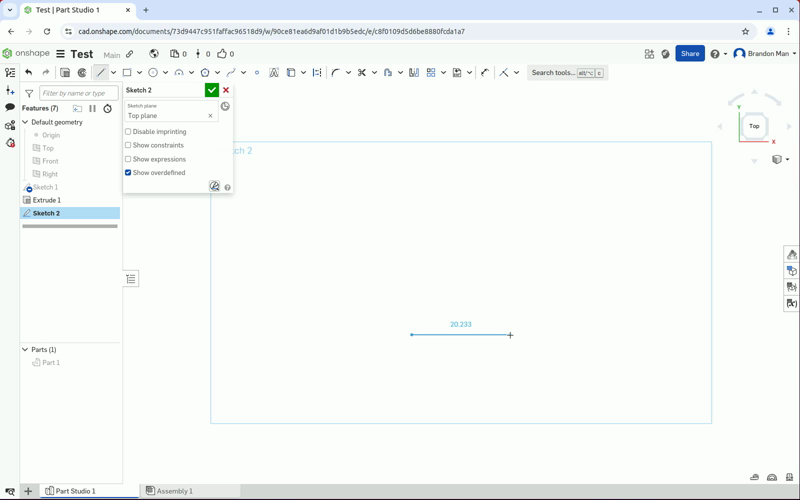
key_up(shift)
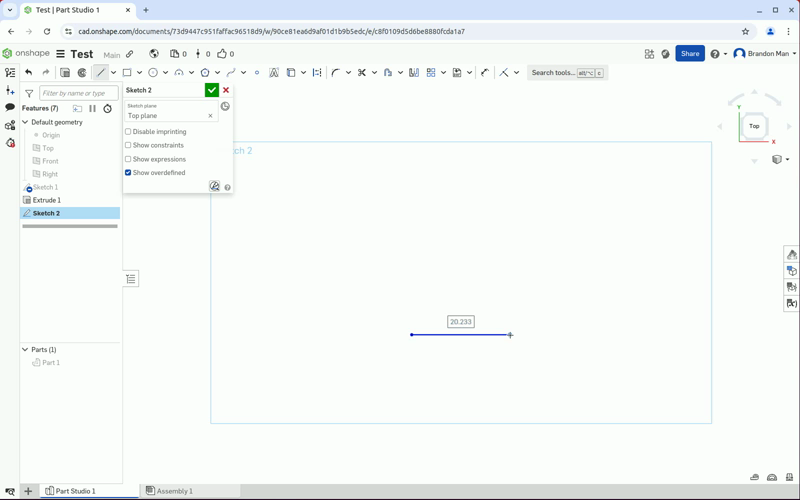
key_down(shift)
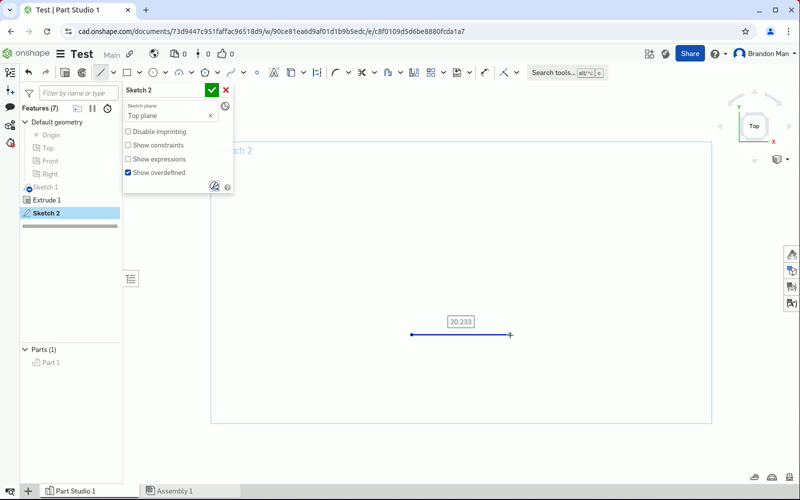
mouse_move(510, 232)
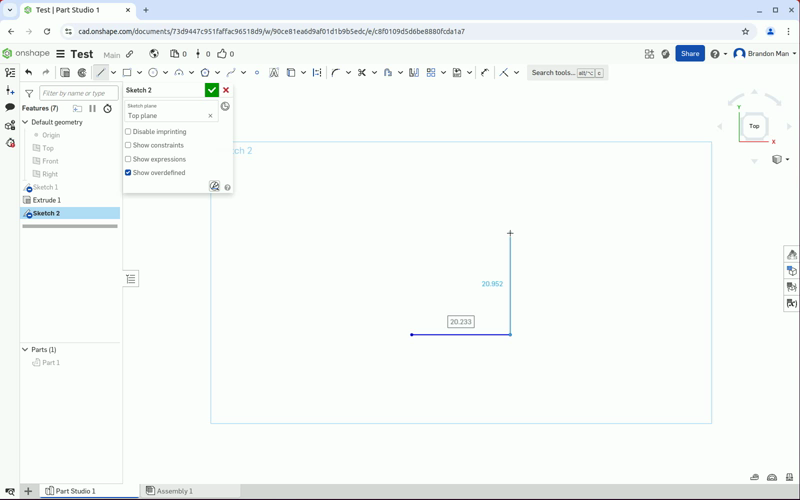
click(510, 232)
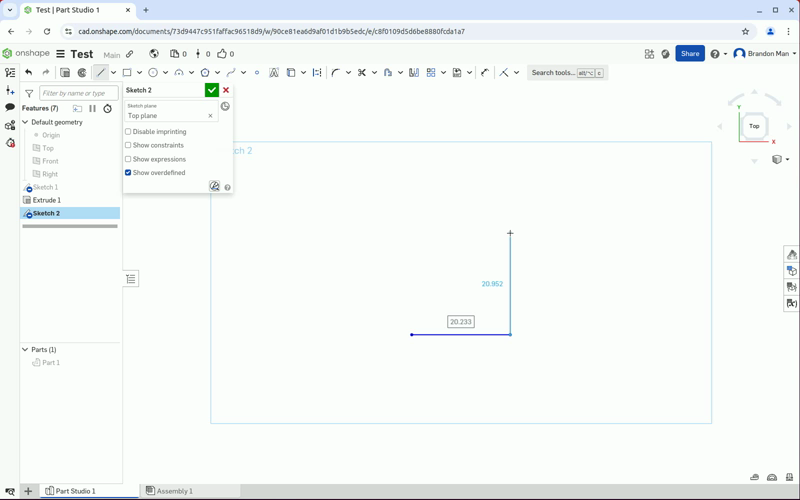
key_up(shift)
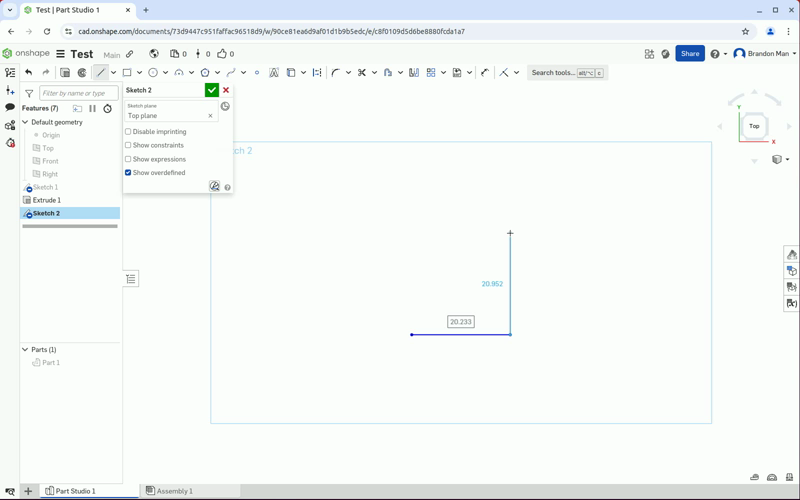
key_down(shift)
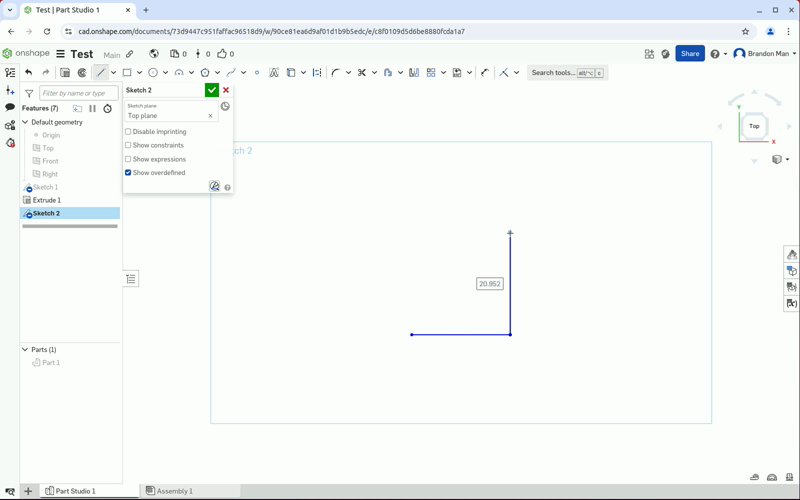
mouse_move(411, 232)
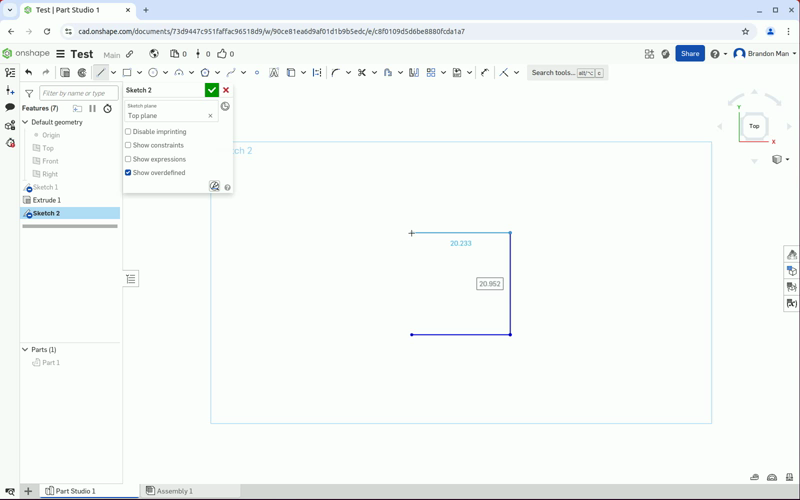
click(411, 232)
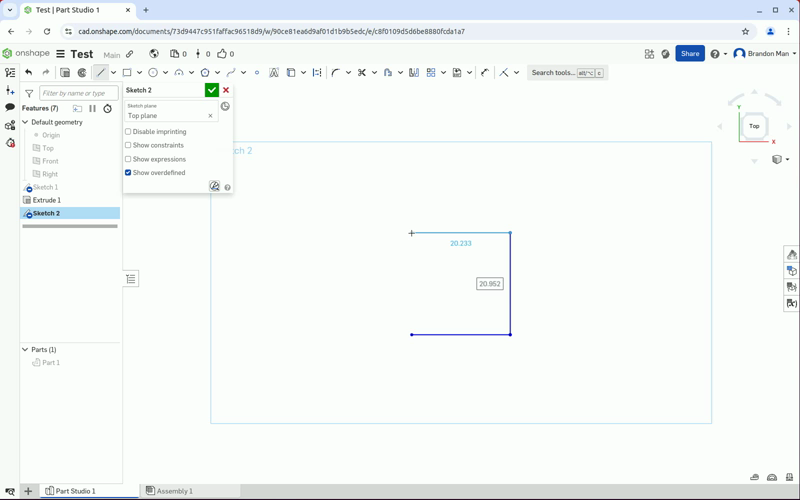
key_up(shift)
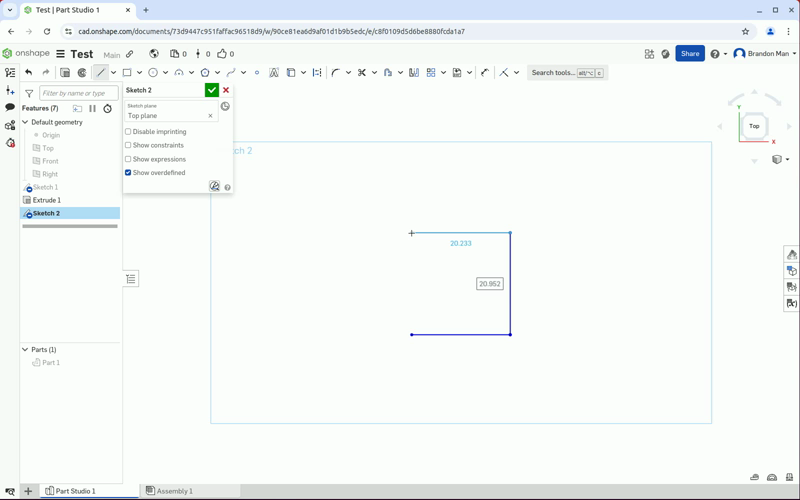
key_down(shift)
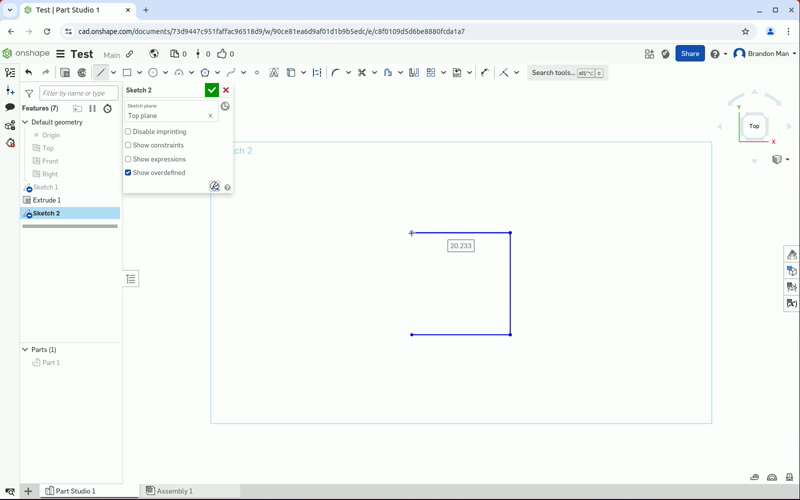
mouse_move(411, 334)
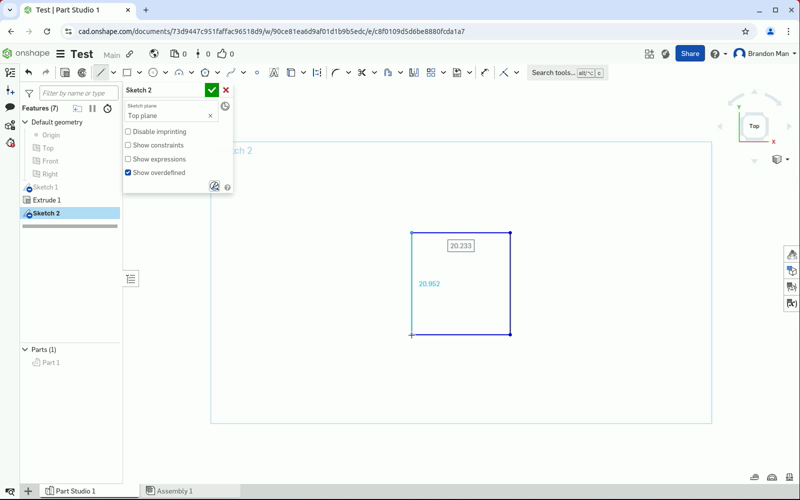
key_up(shift)
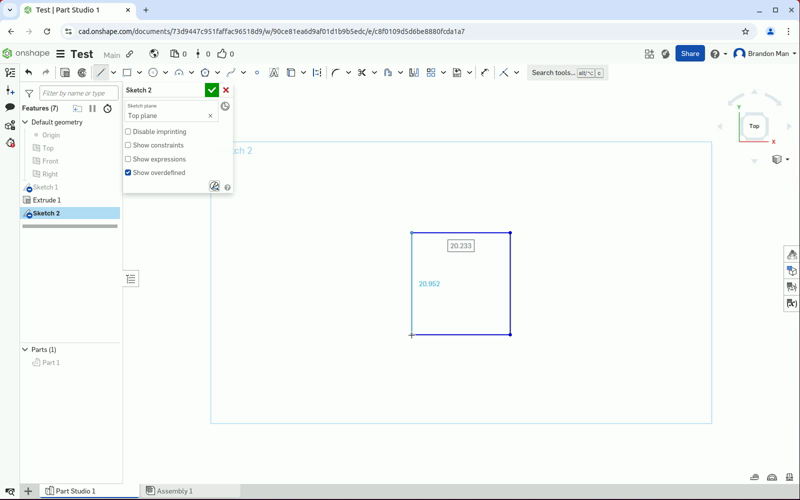
click(411, 334)
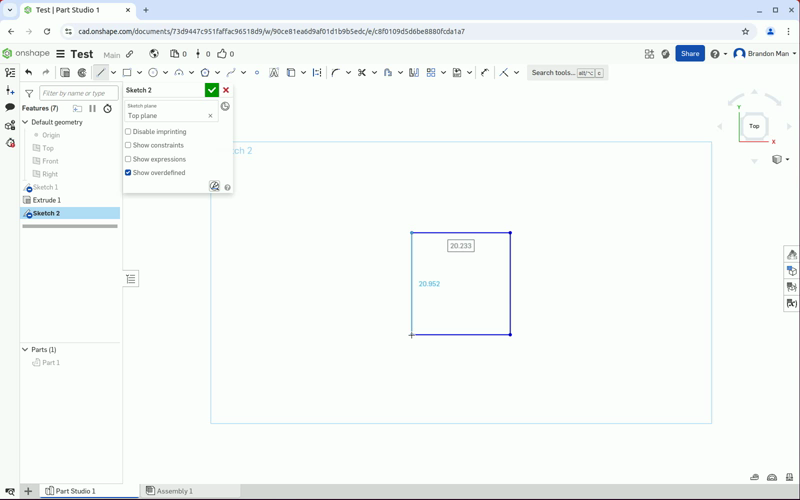
key(esc)
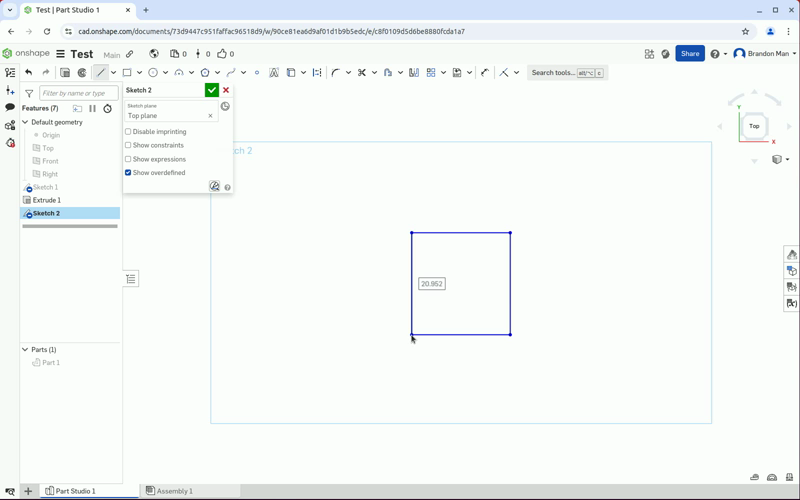
mouse_move(433, 256)
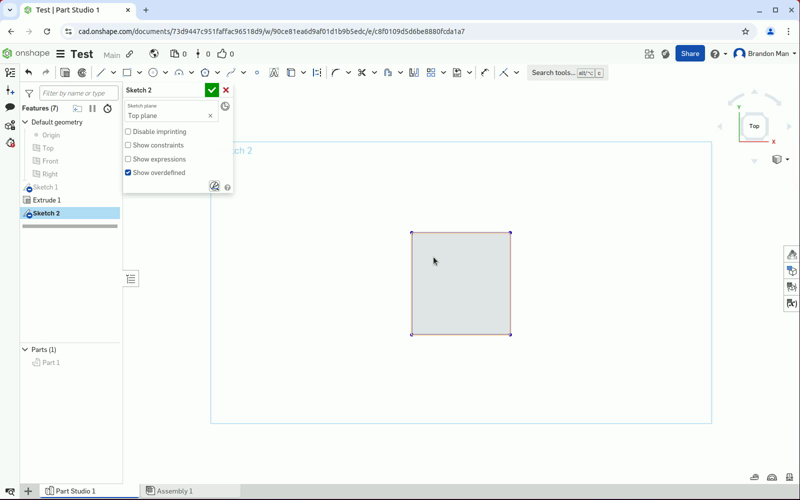
click(433, 256)
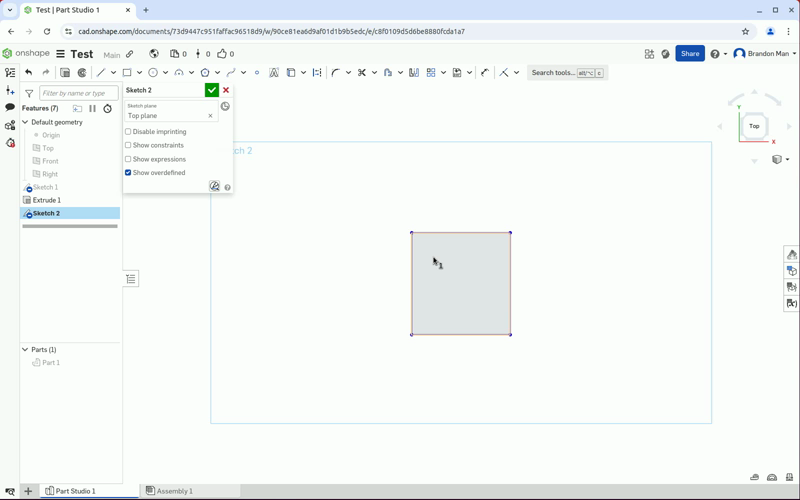
mouse_move(73, 352)
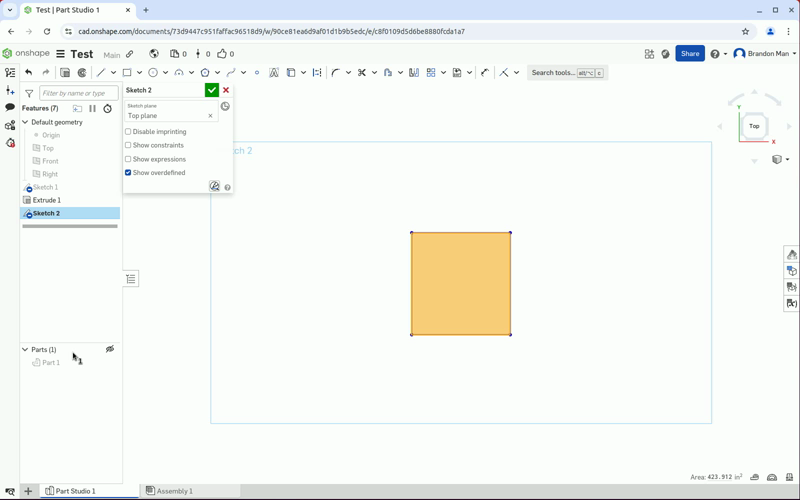
key(shift+y)
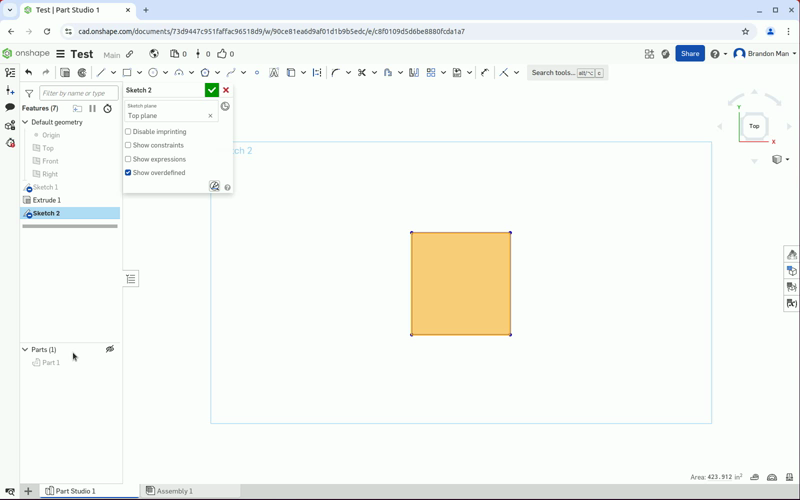
key(shift+e)
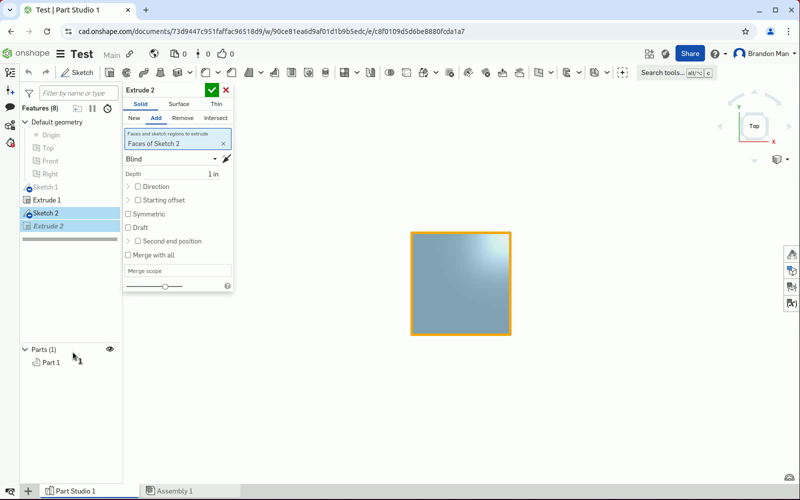
mouse_move(143, 106)
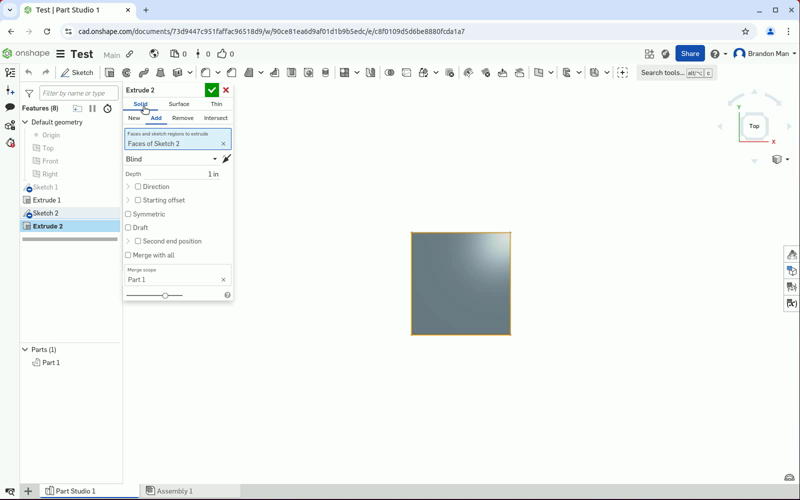
click(143, 106)
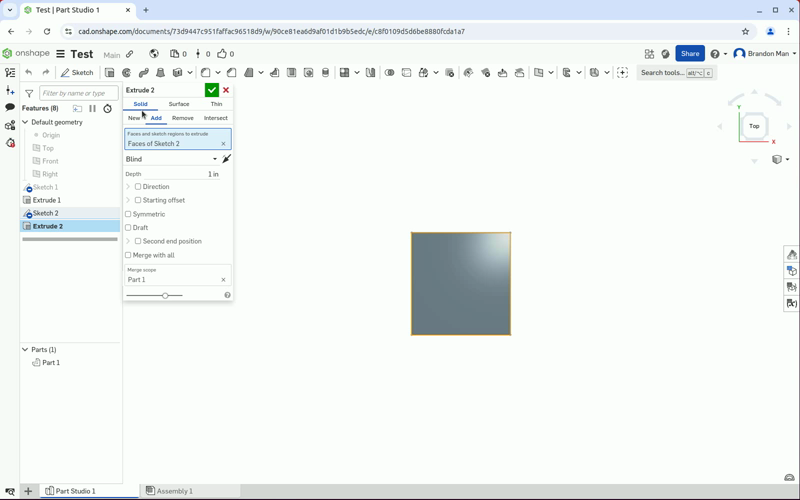
mouse_move(137, 120)
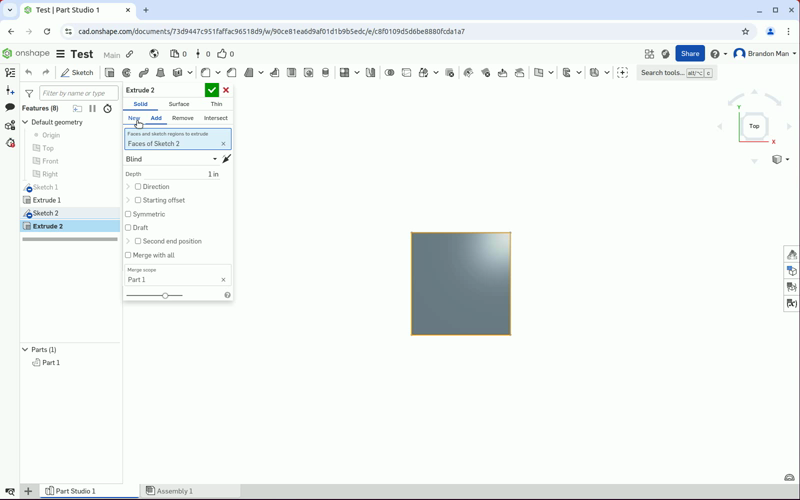
click(137, 120)
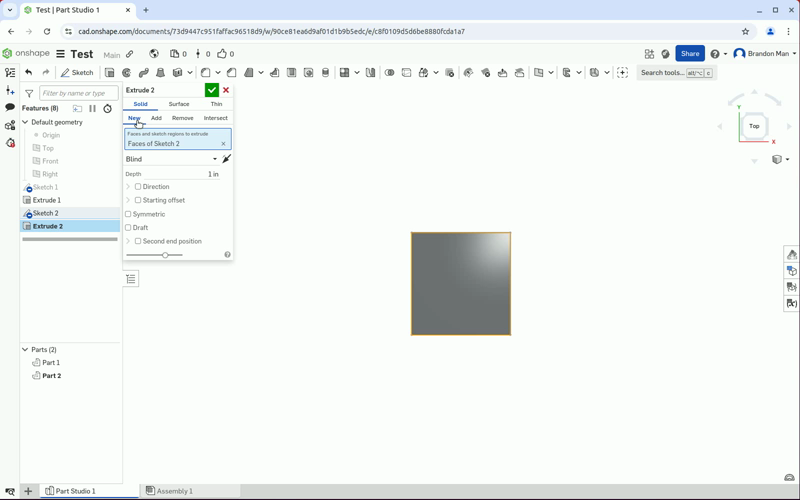
key(tab, 4)
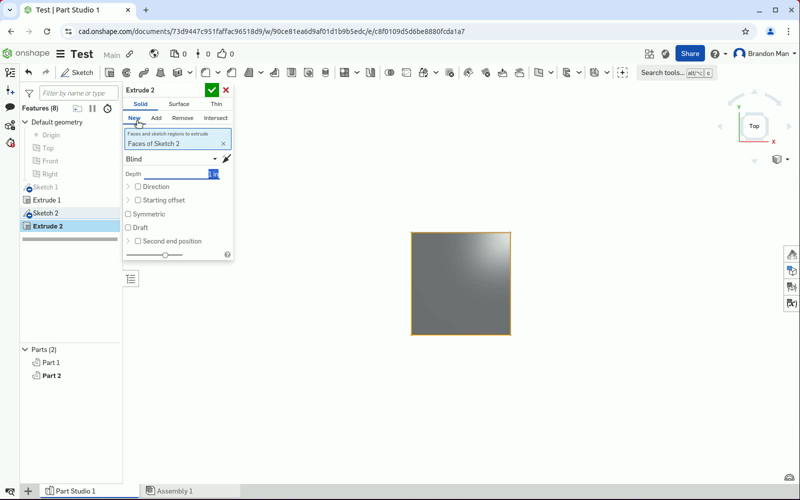
text(-4.574)
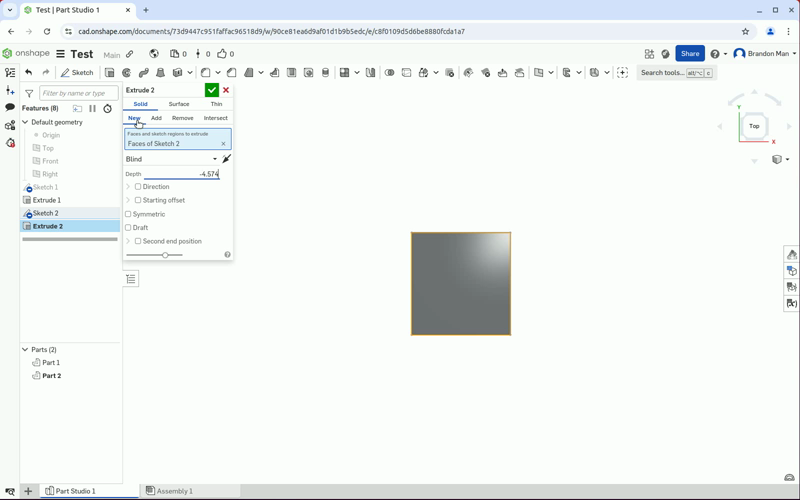
key(enter)
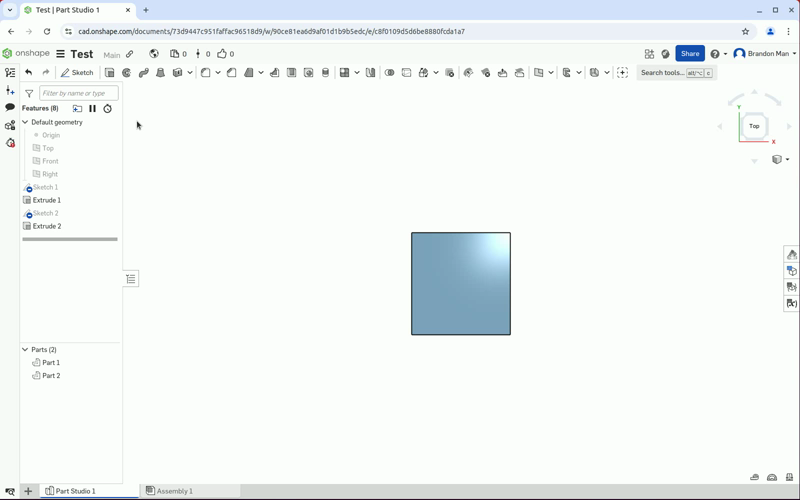
key(shift+h)
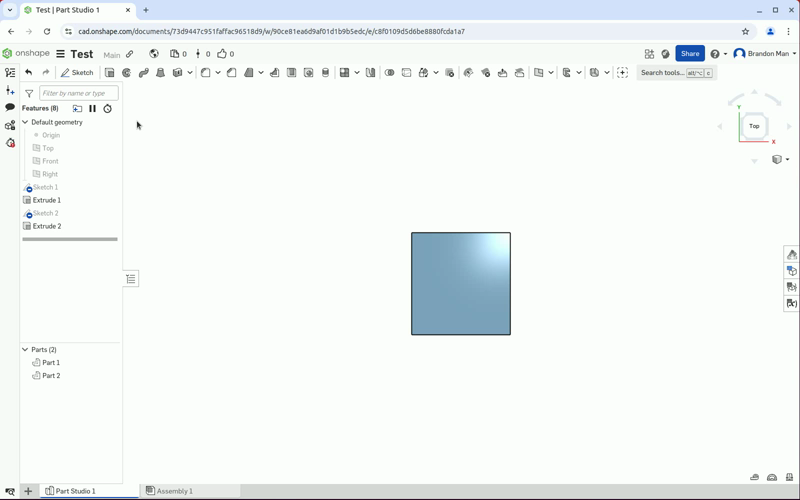
key(shift+h)
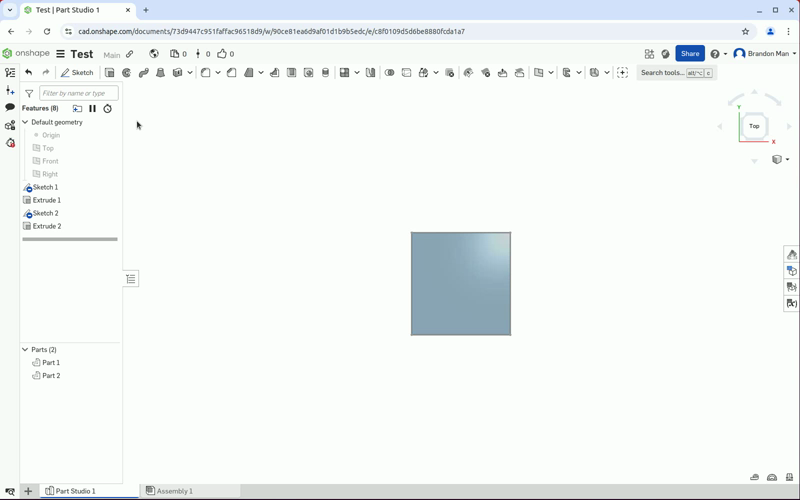
key(shift+7)
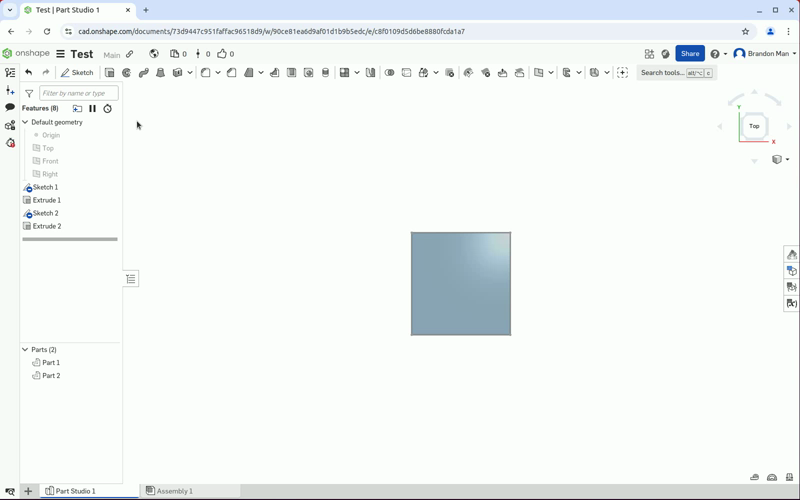
key(up, 3)
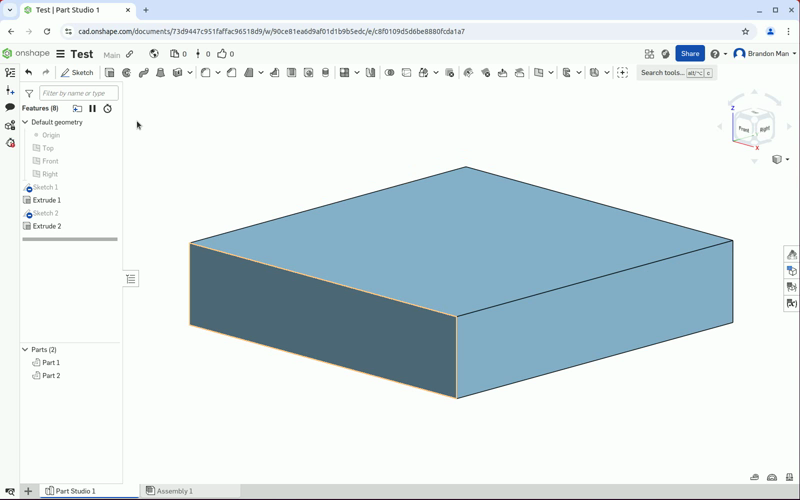
key(left, 3)
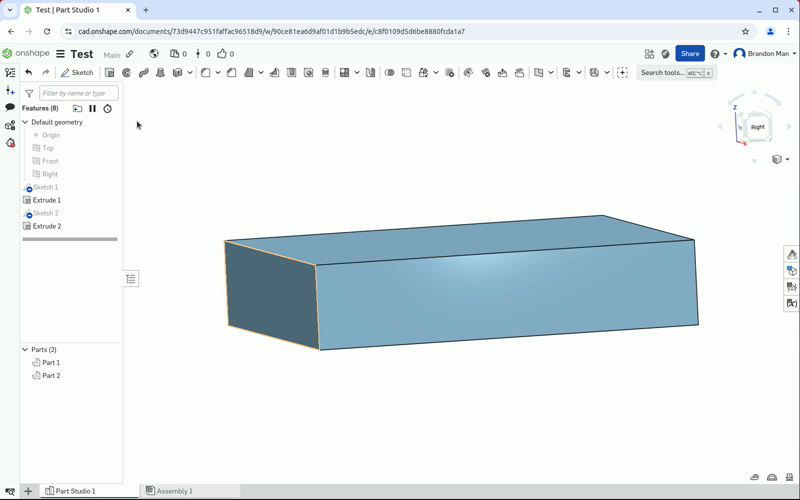
key(right, 3)
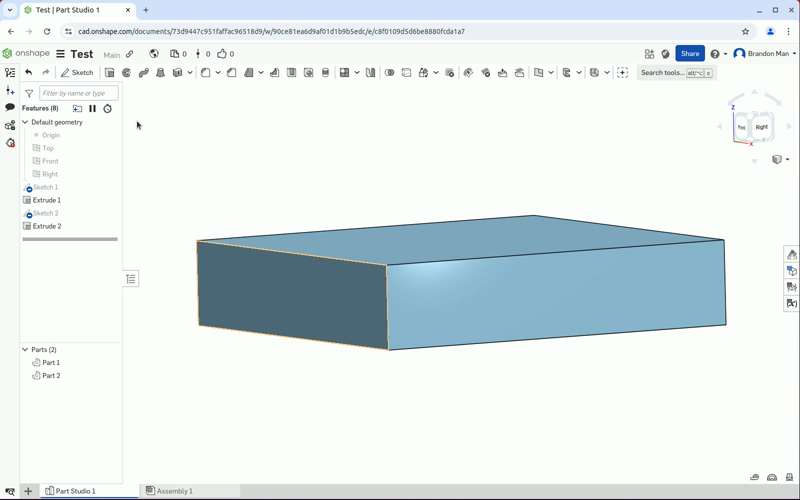
key(down, 3)
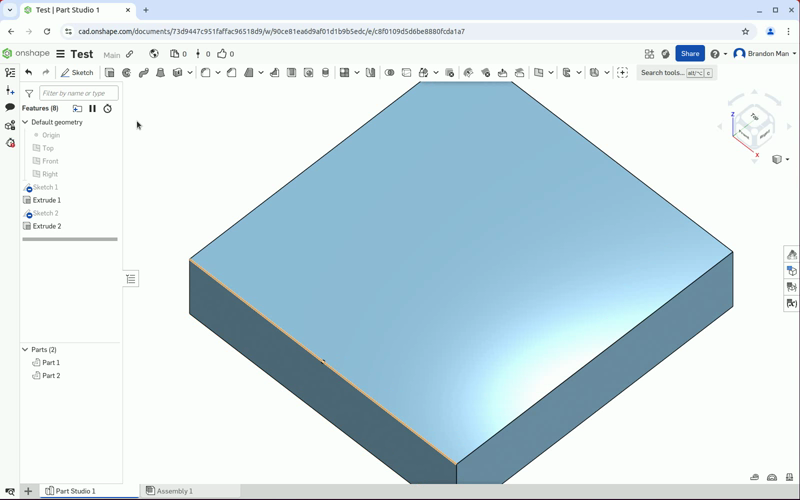
mouse_move(73, 189)
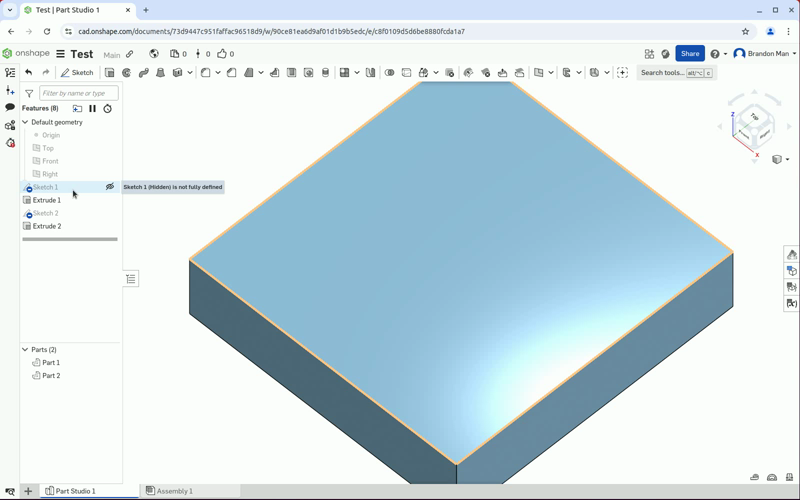
click(73, 189)